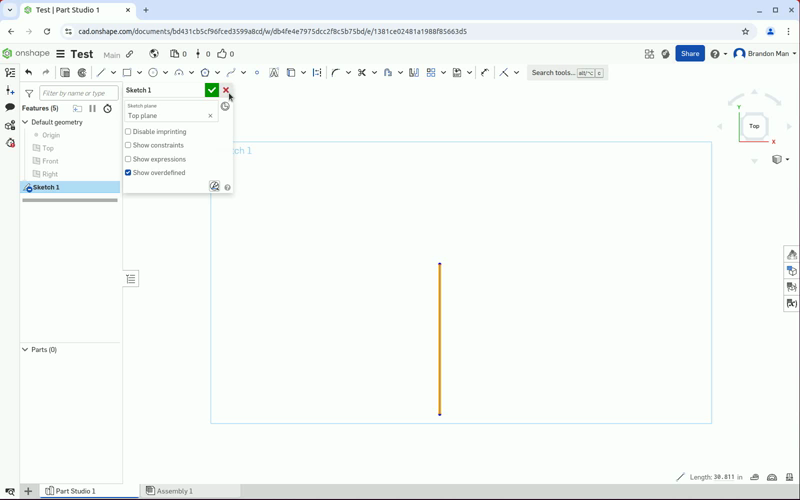
key(shift+h)
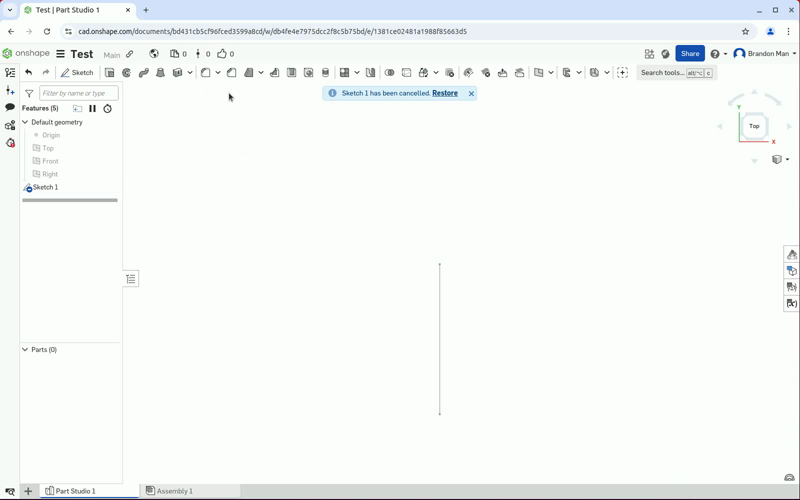
key(shift+s)
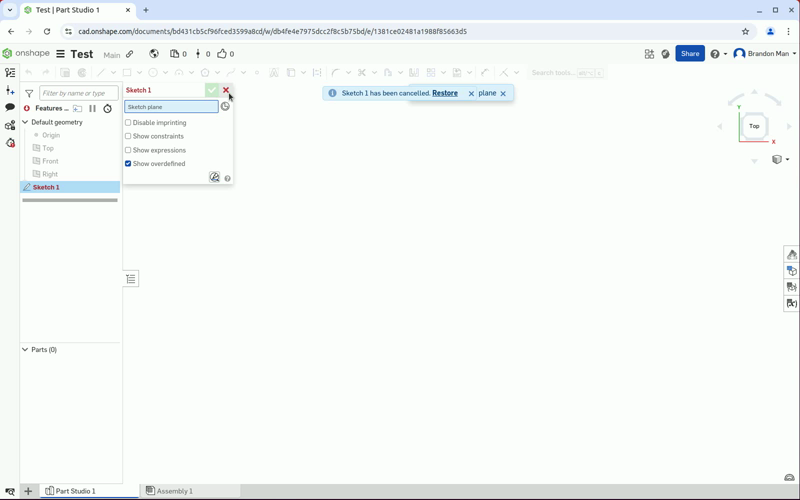
mouse_move(73, 150)
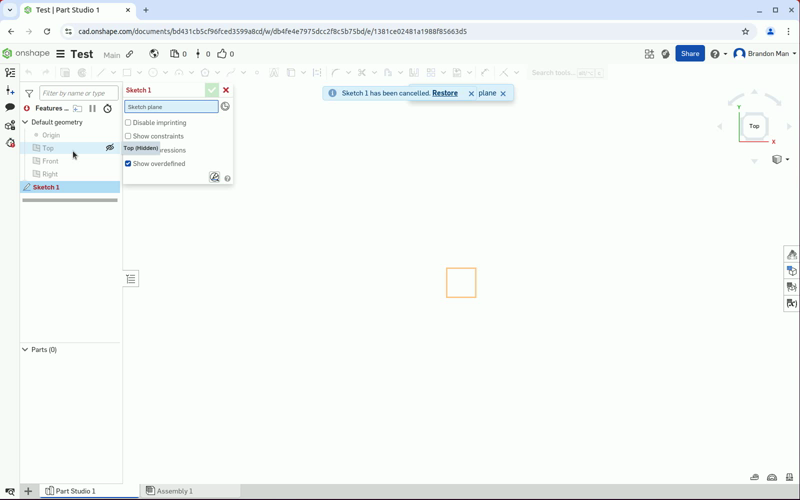
click(73, 150)
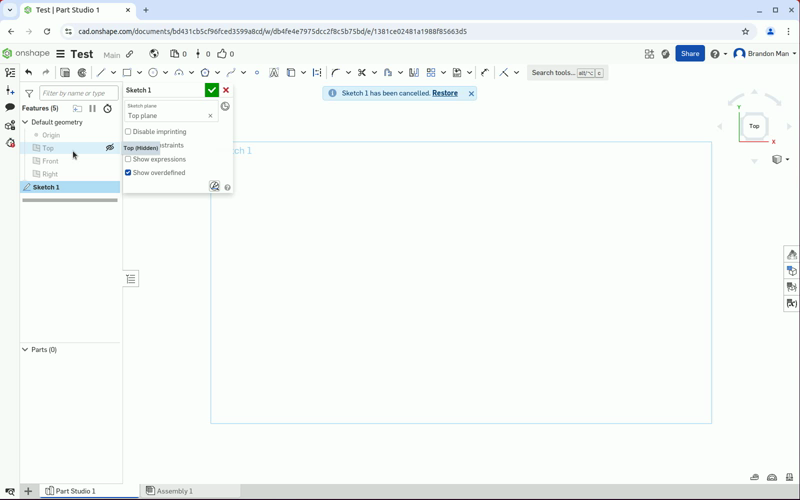
mouse_move(73, 352)
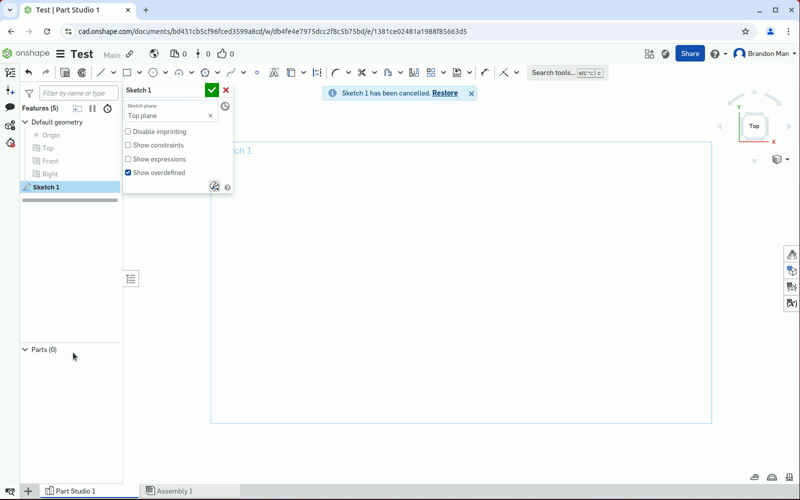
key(y)
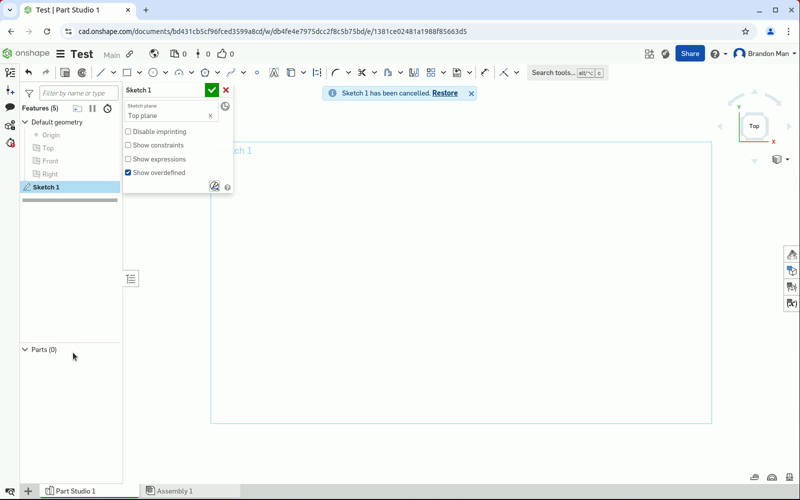
key(l)
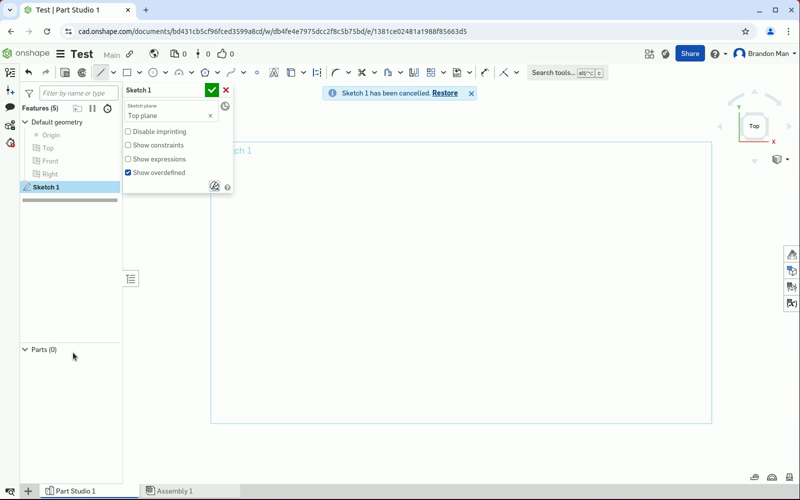
key_down(shift)
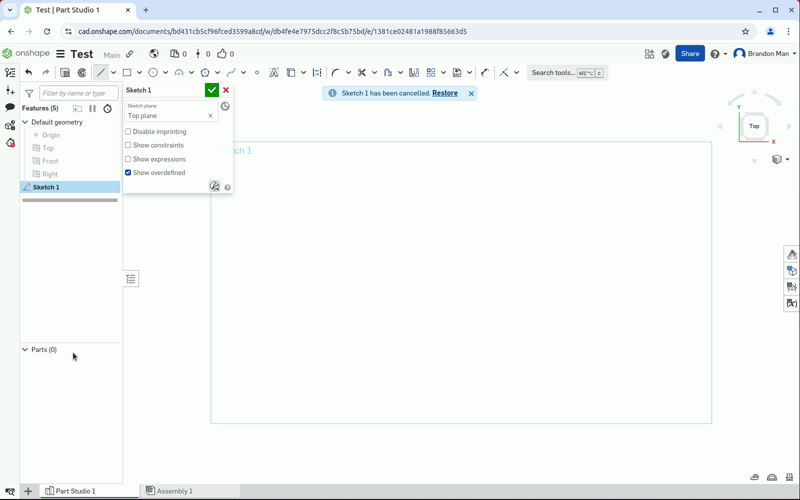
mouse_move(426, 303)
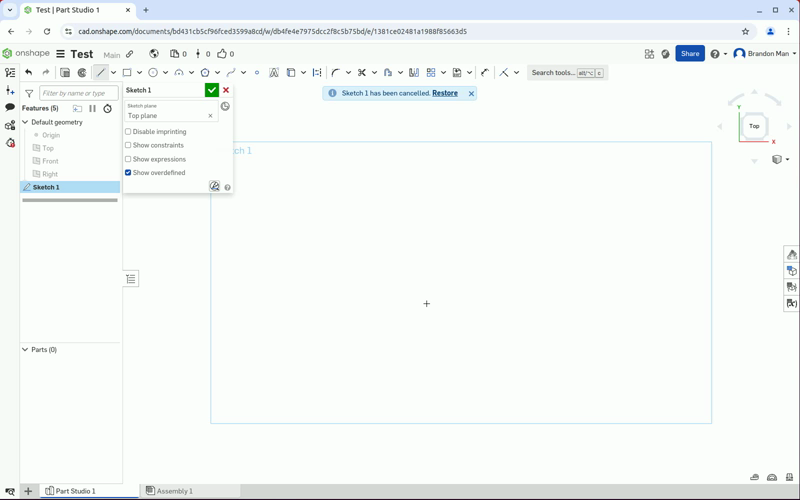
click(426, 303)
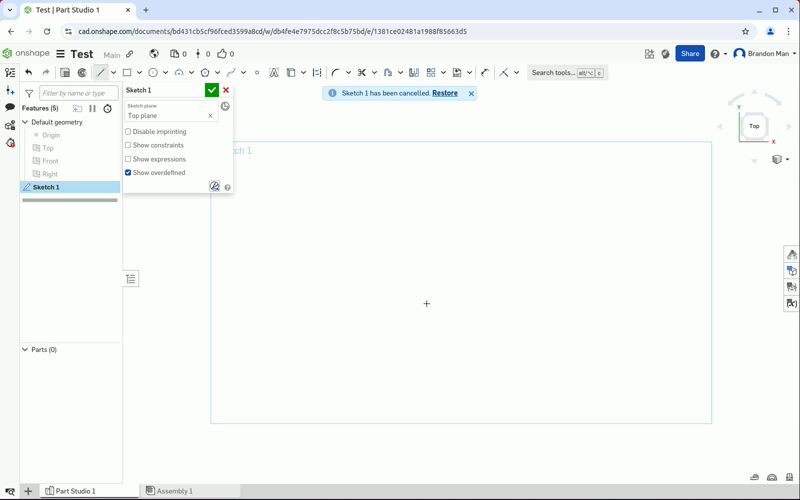
key_up(shift)
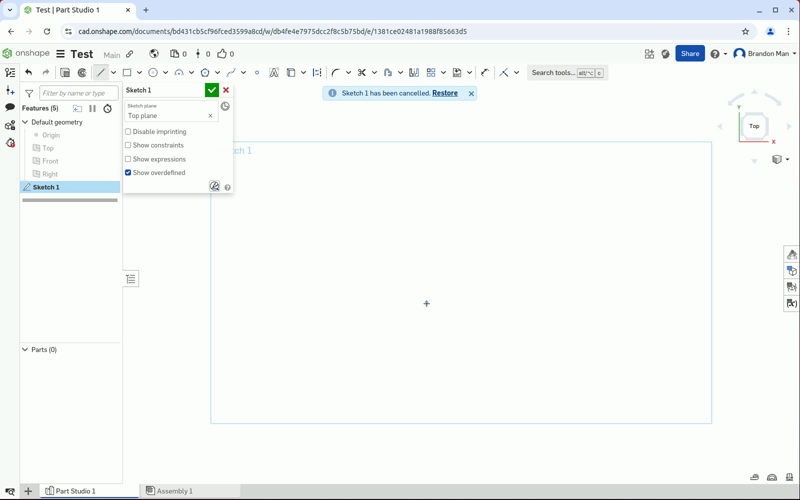
key_down(shift)
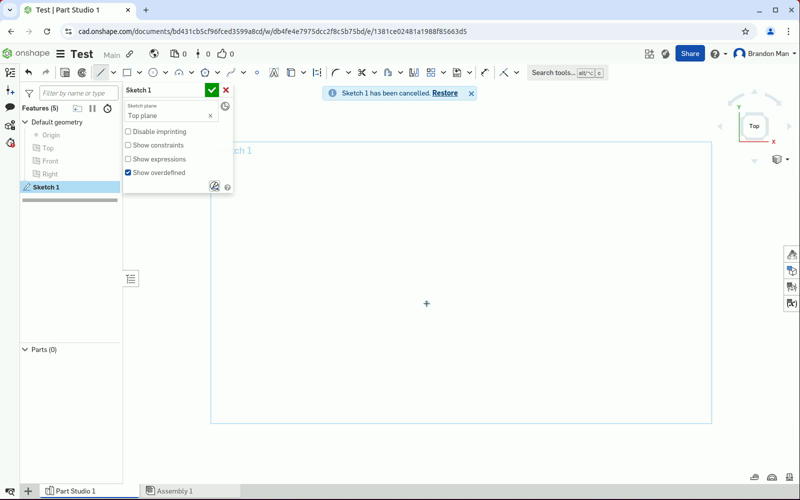
mouse_move(496, 303)
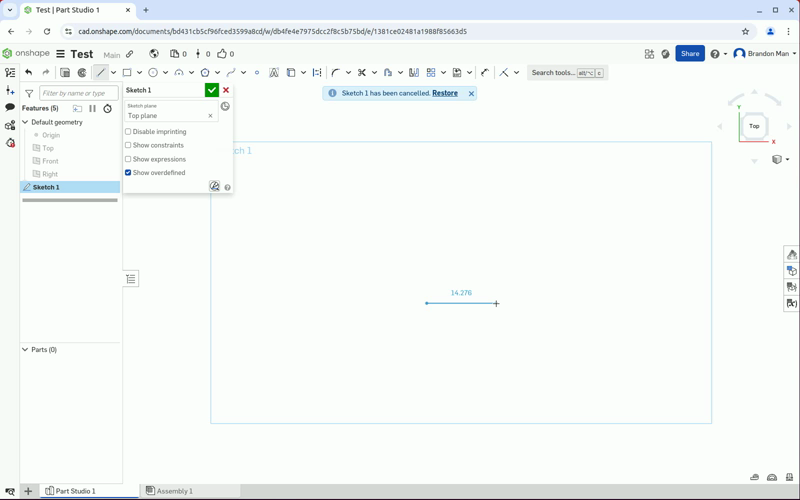
click(496, 303)
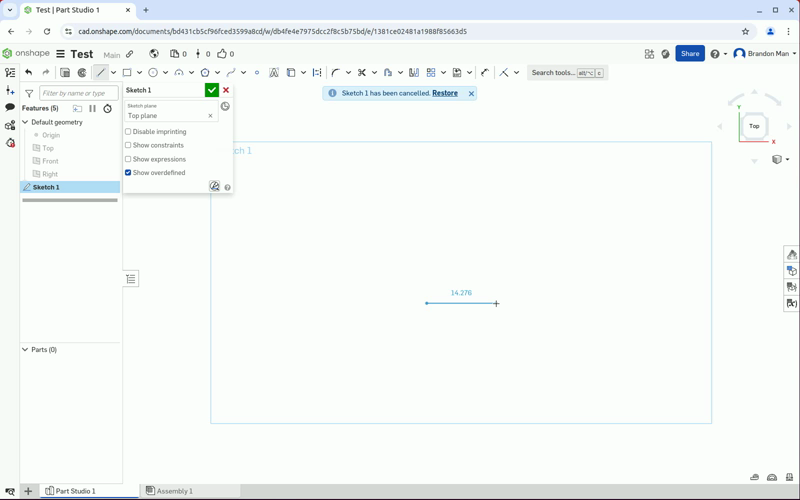
key_up(shift)
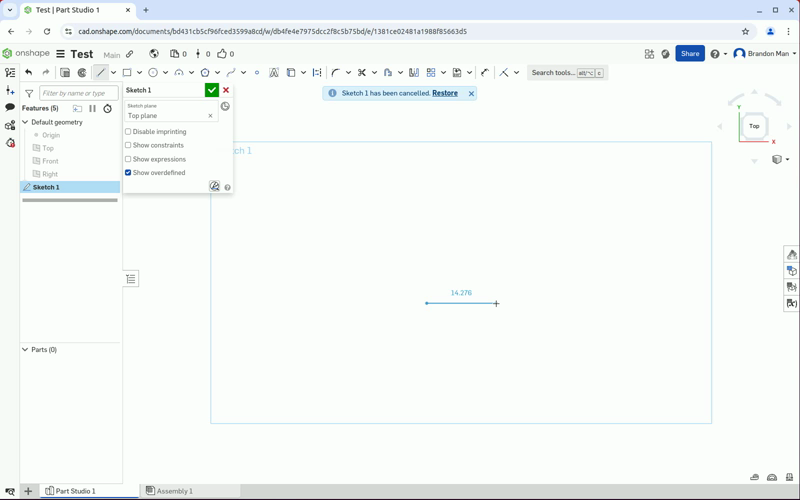
key_down(shift)
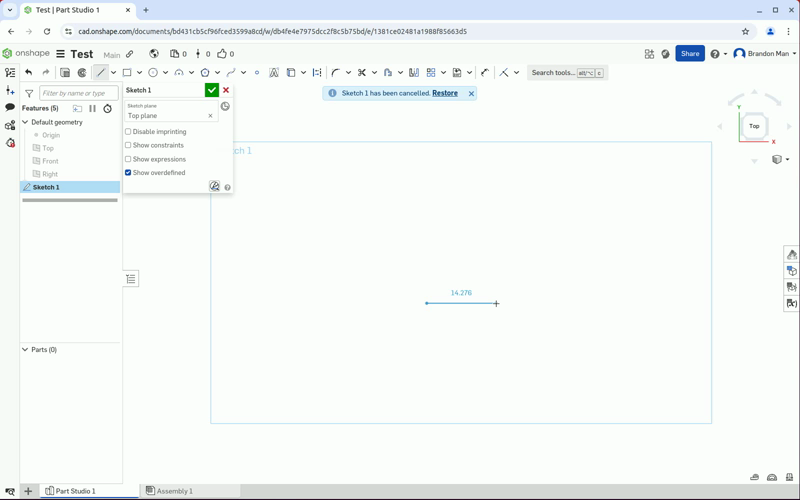
mouse_move(526, 303)
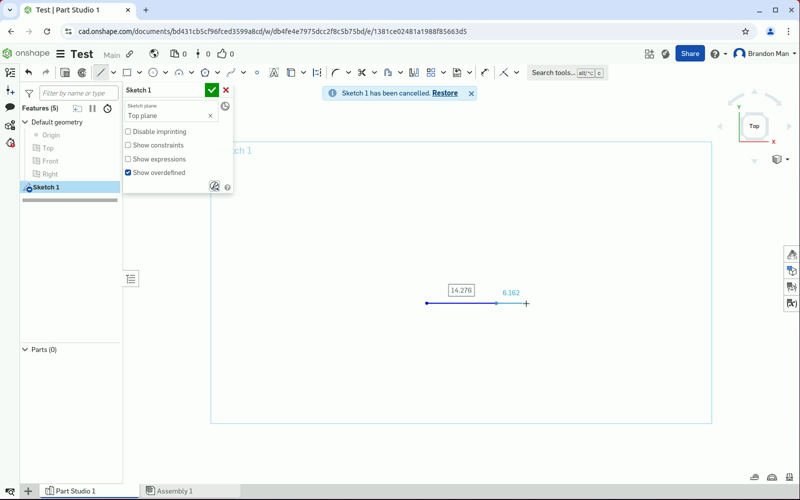
mouse_move(496, 263)
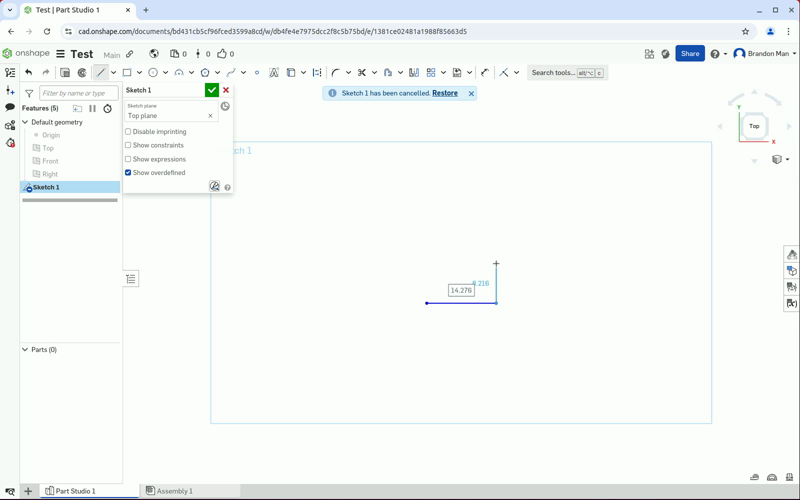
click(496, 263)
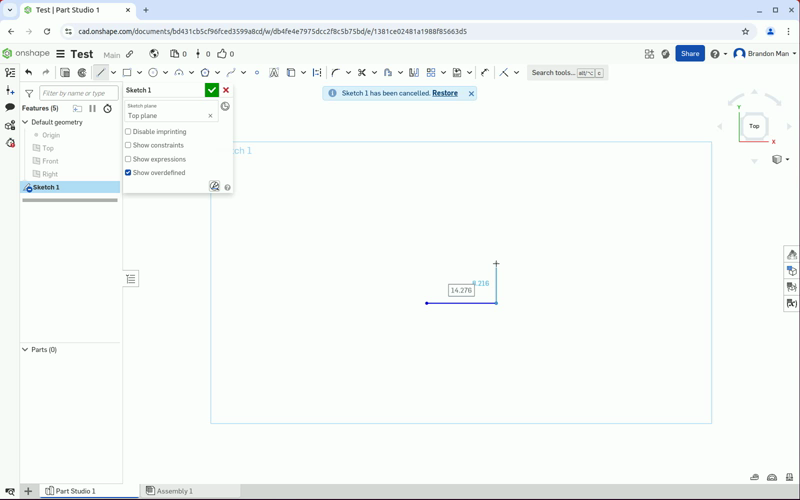
key_up(shift)
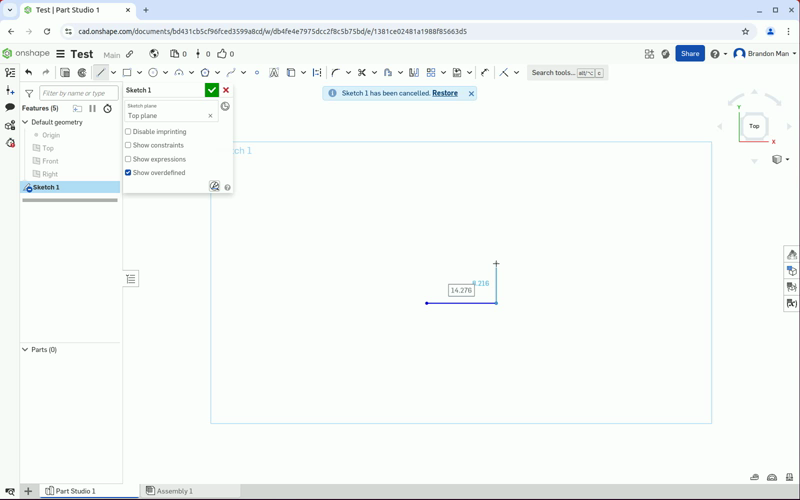
key_down(shift)
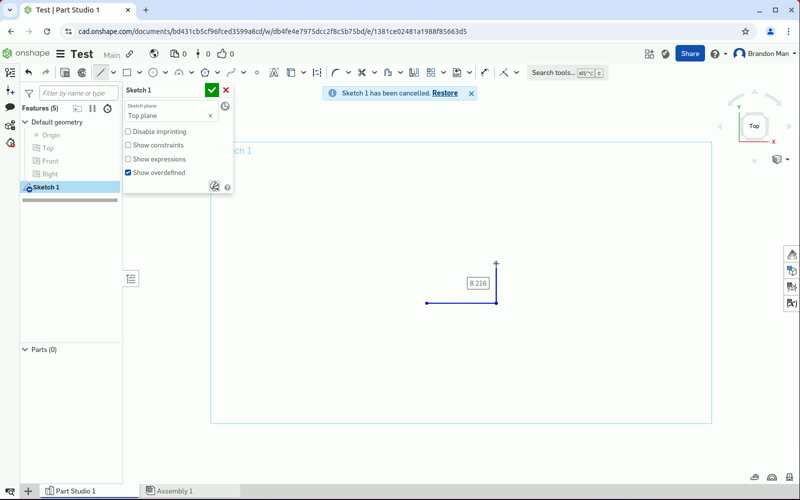
mouse_move(426, 263)
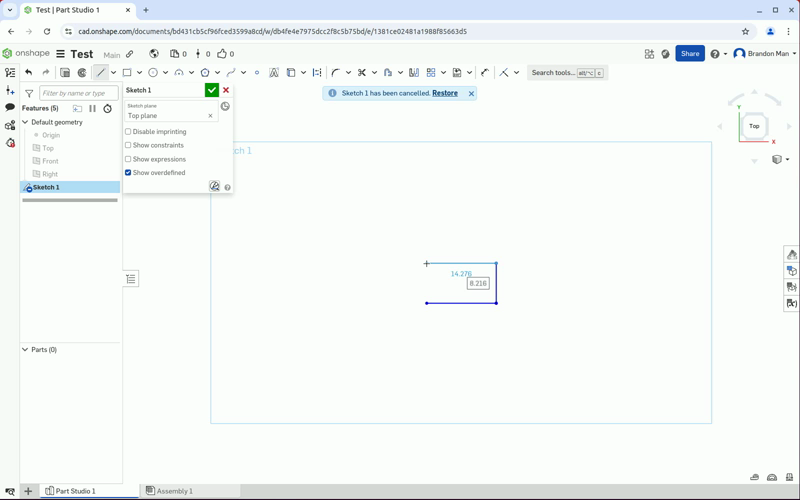
click(426, 263)
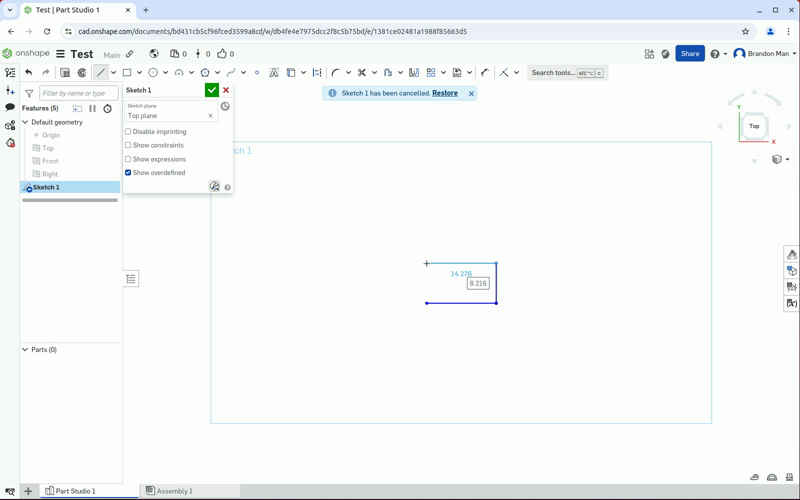
key_up(shift)
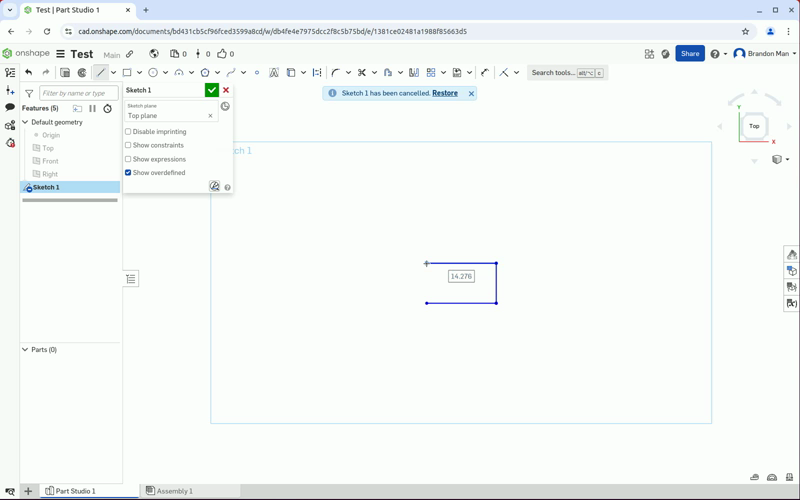
mouse_move(456, 263)
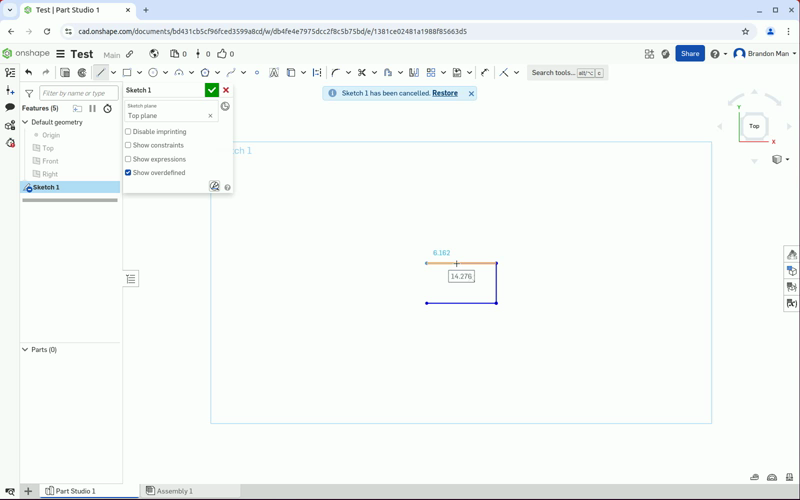
key_down(shift)
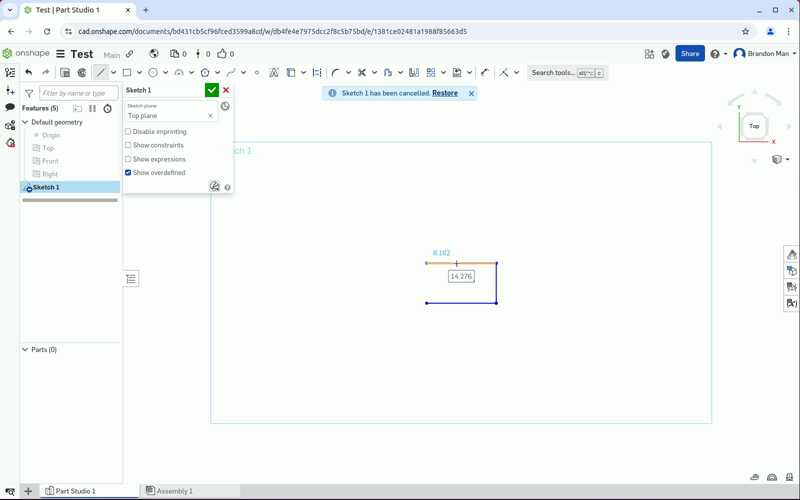
mouse_move(426, 303)
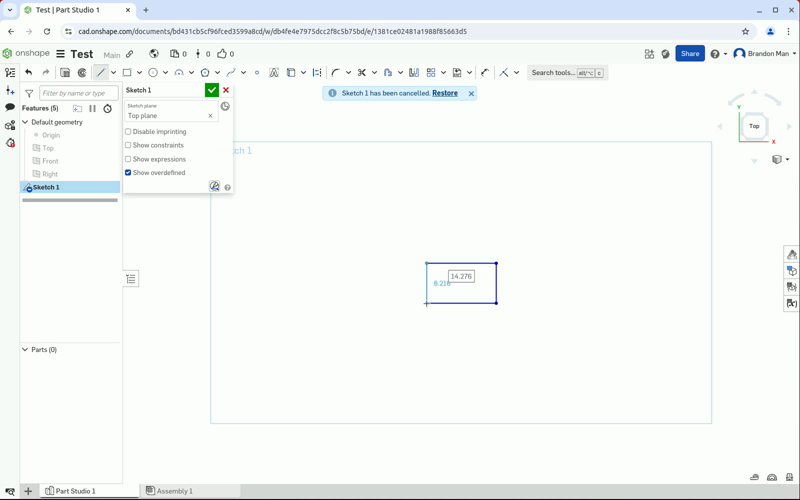
key_up(shift)
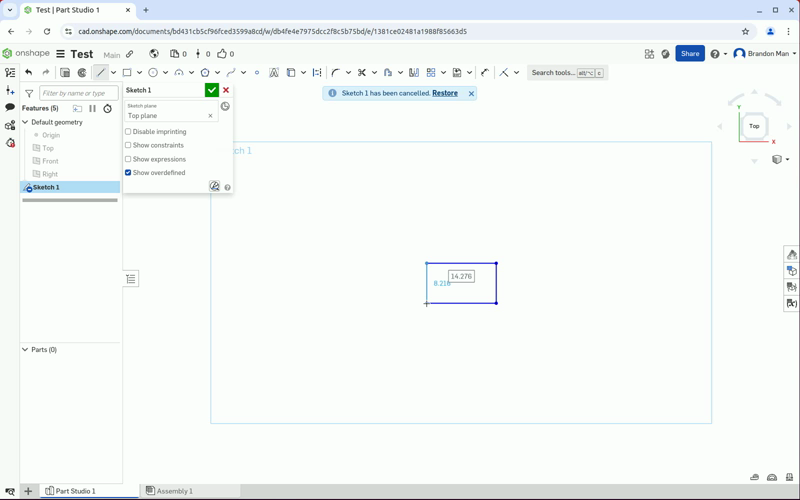
click(426, 303)
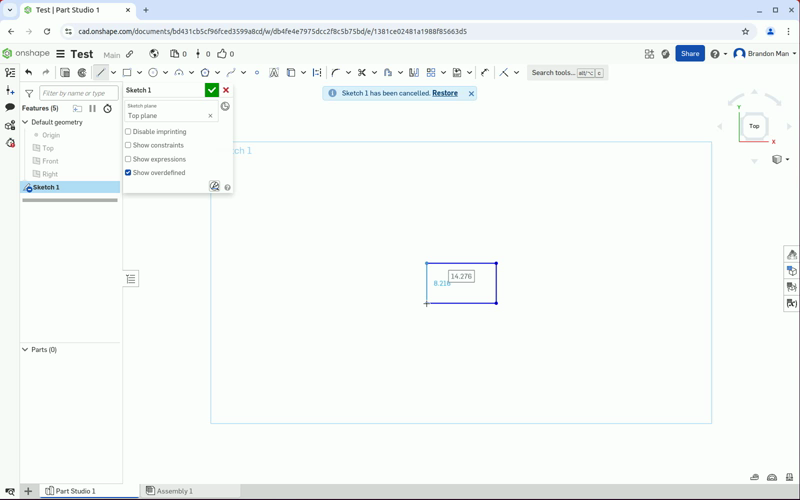
key(esc)
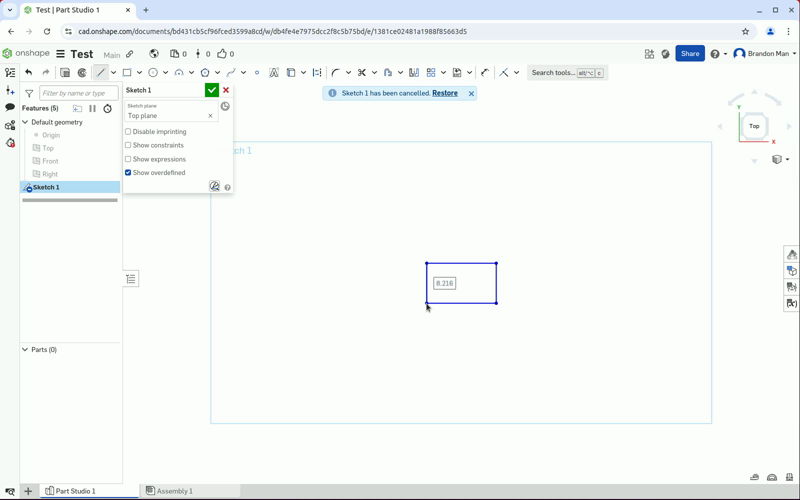
key(l)
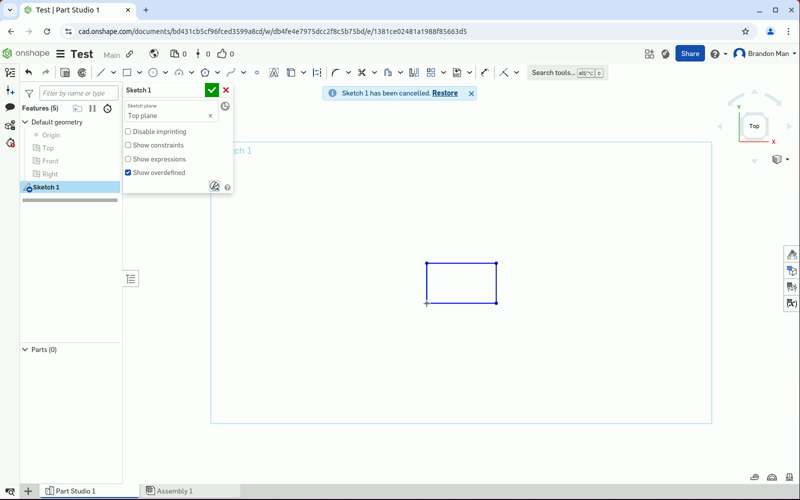
key_down(shift)
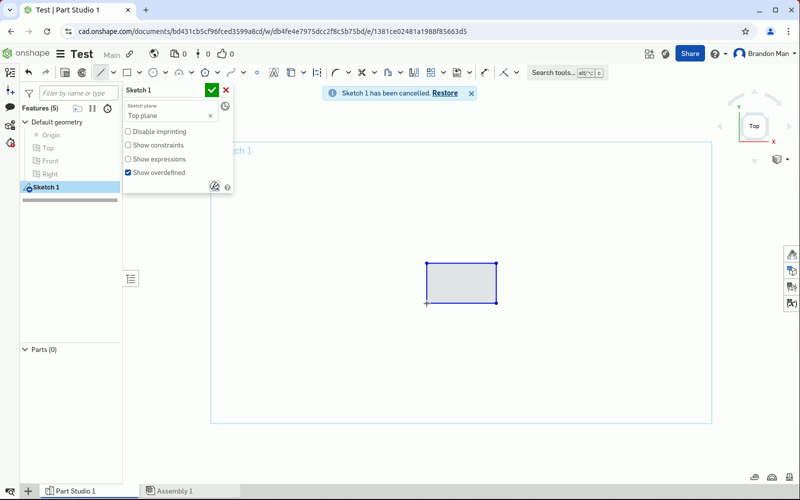
mouse_move(431, 300)
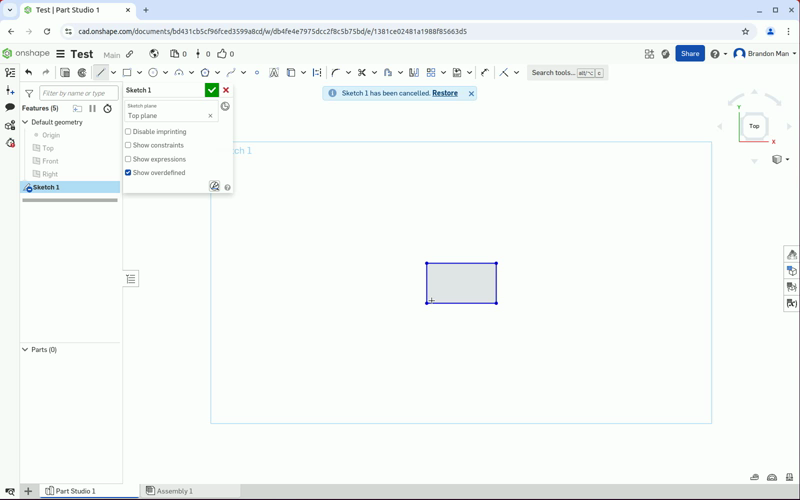
click(431, 300)
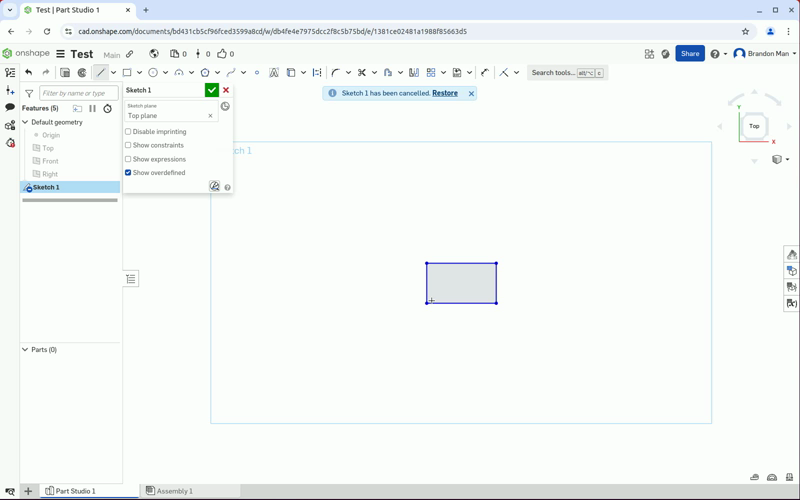
key_up(shift)
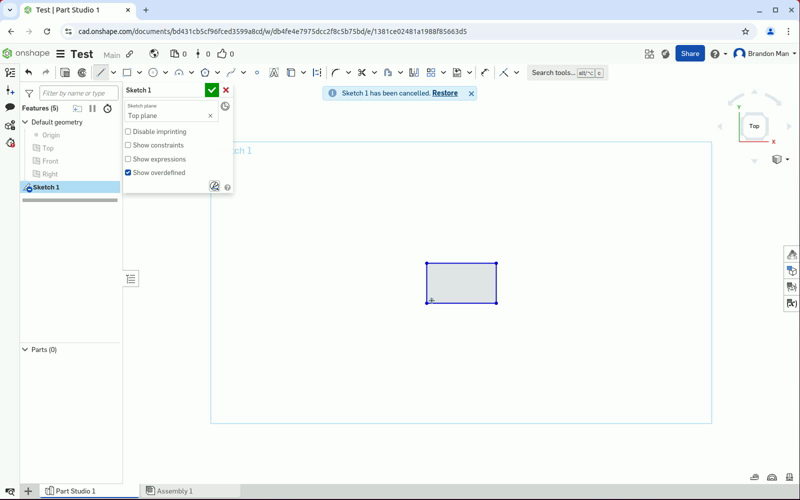
key_down(shift)
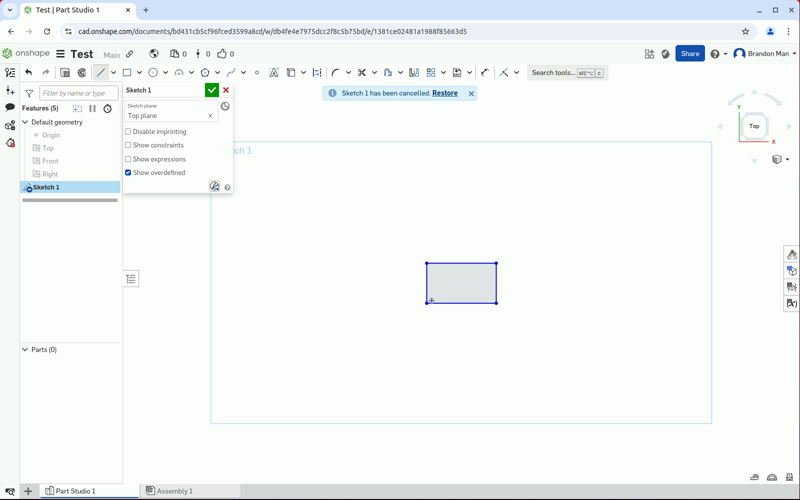
mouse_move(461, 300)
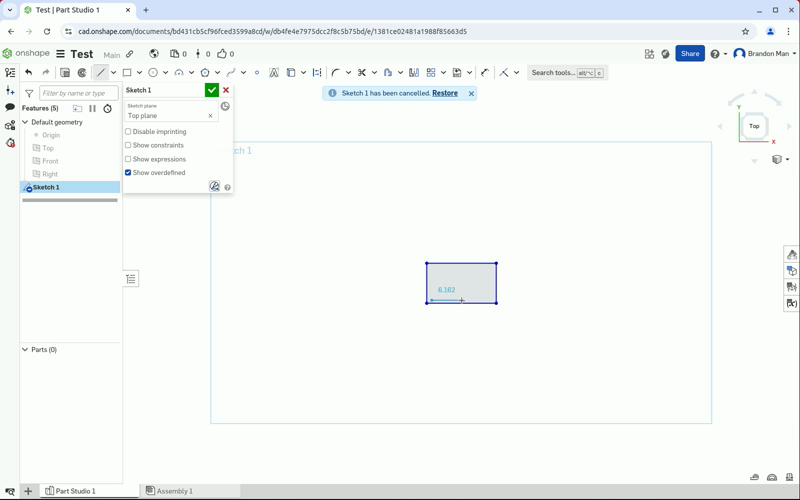
mouse_move(491, 300)
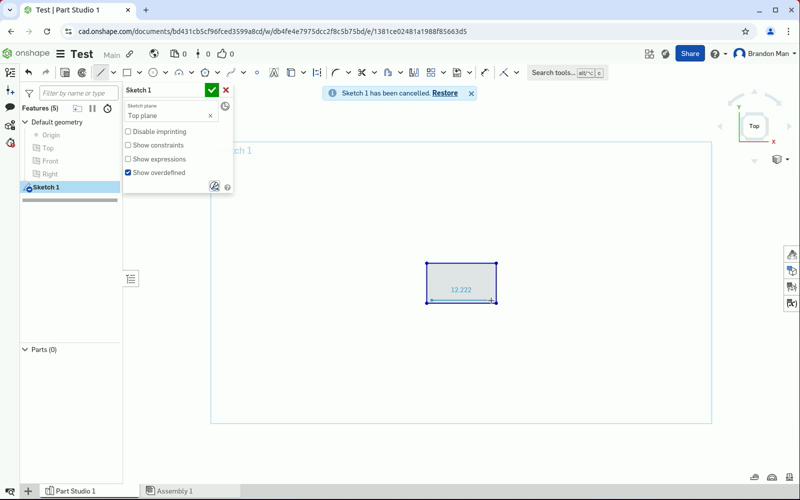
click(491, 300)
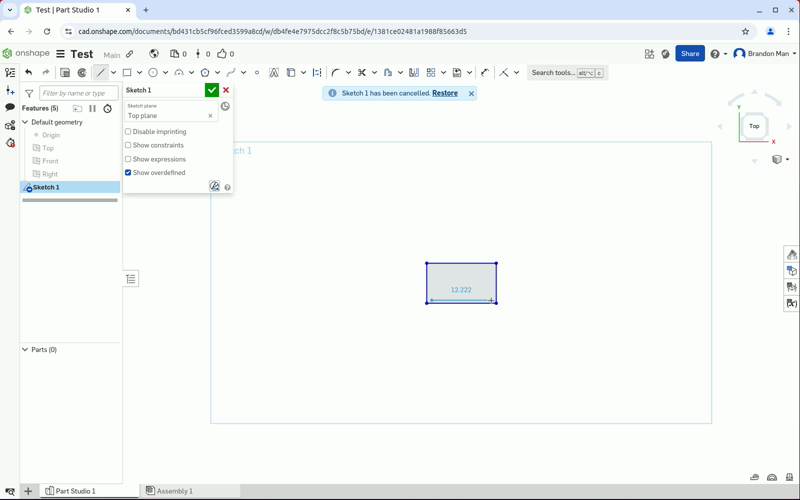
key_up(shift)
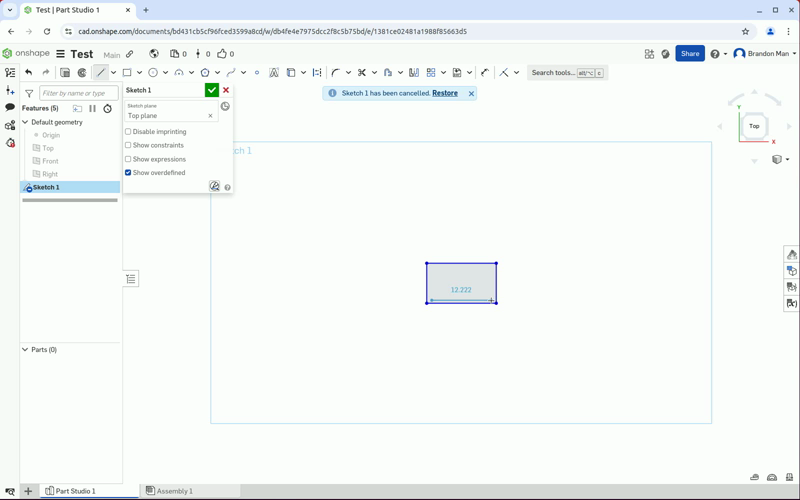
key_down(shift)
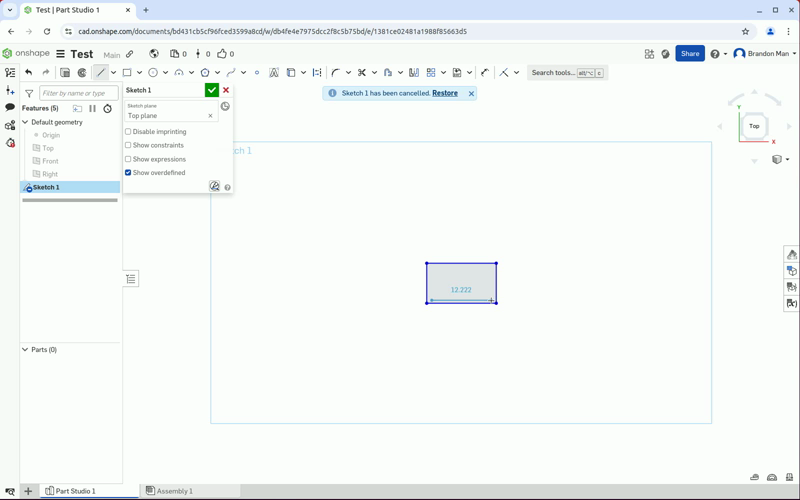
mouse_move(521, 300)
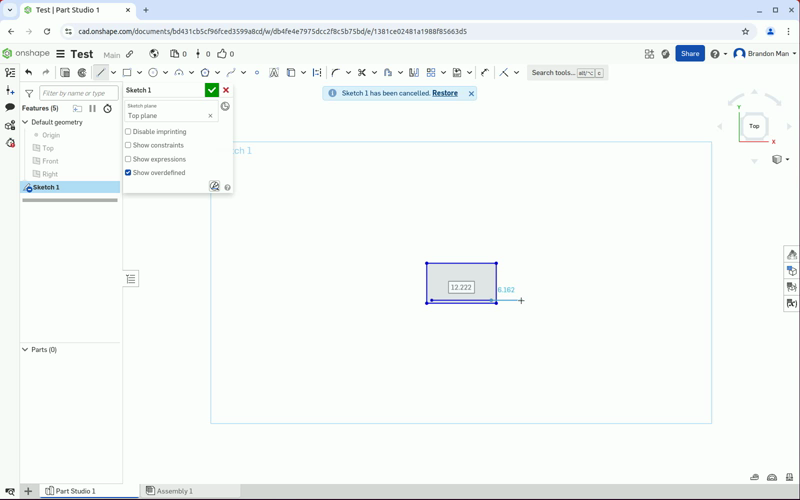
mouse_move(491, 266)
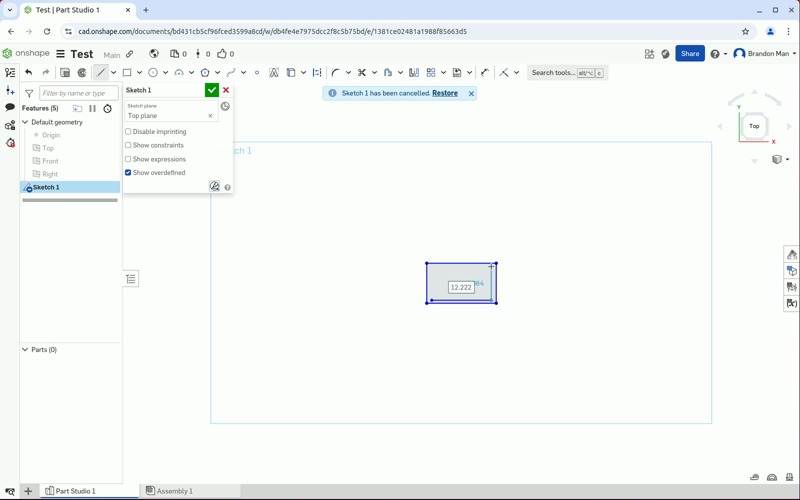
click(491, 266)
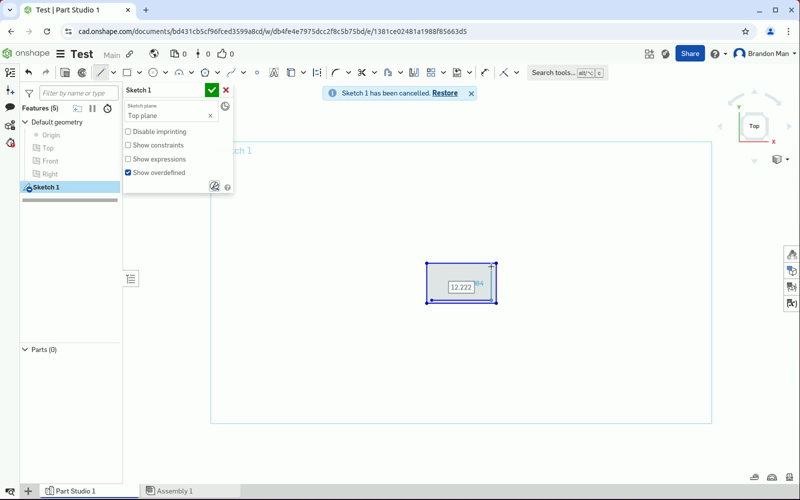
key_up(shift)
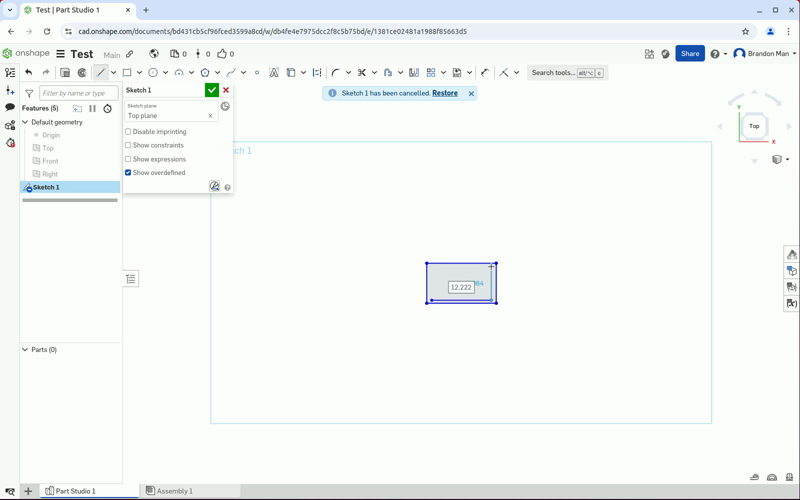
key_down(shift)
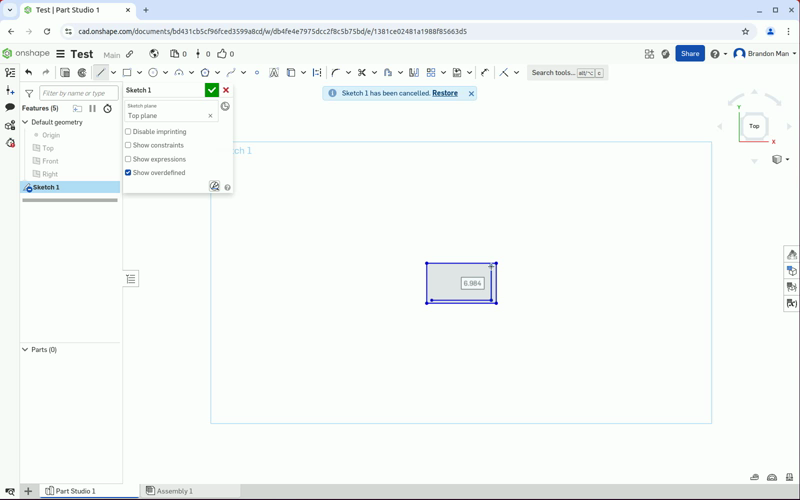
mouse_move(521, 266)
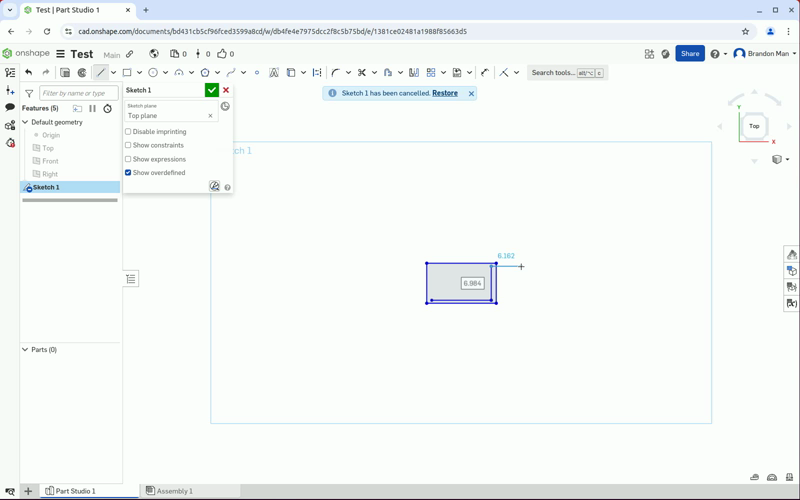
mouse_move(431, 266)
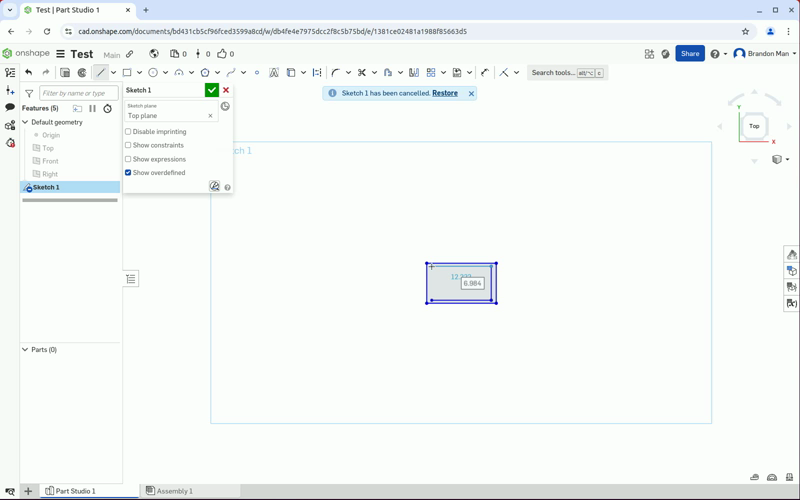
click(431, 266)
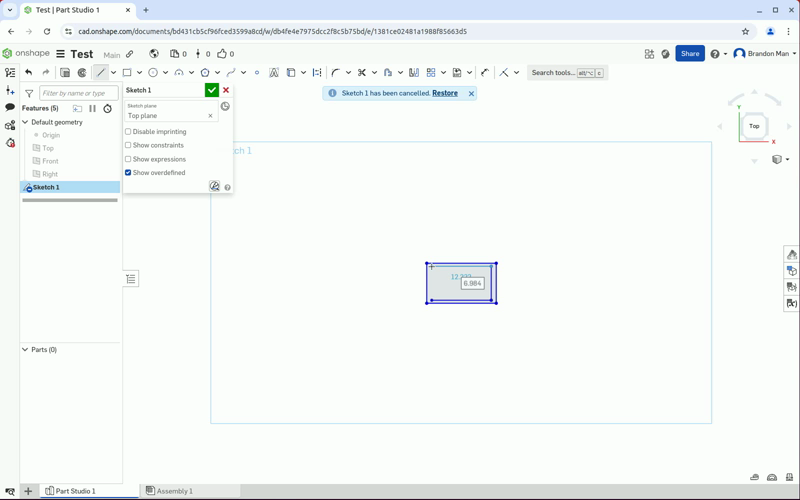
key_up(shift)
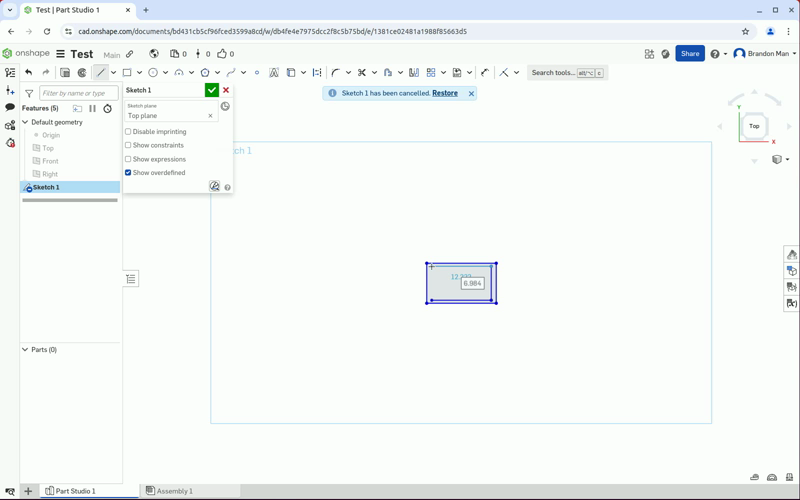
mouse_move(461, 266)
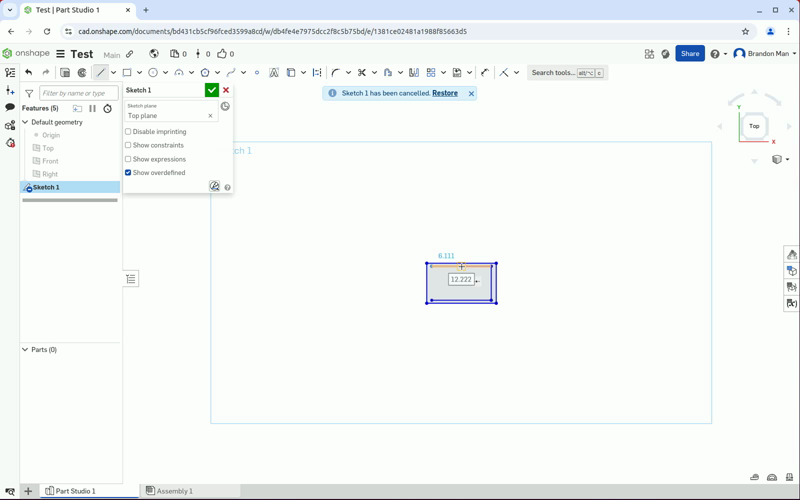
key_down(shift)
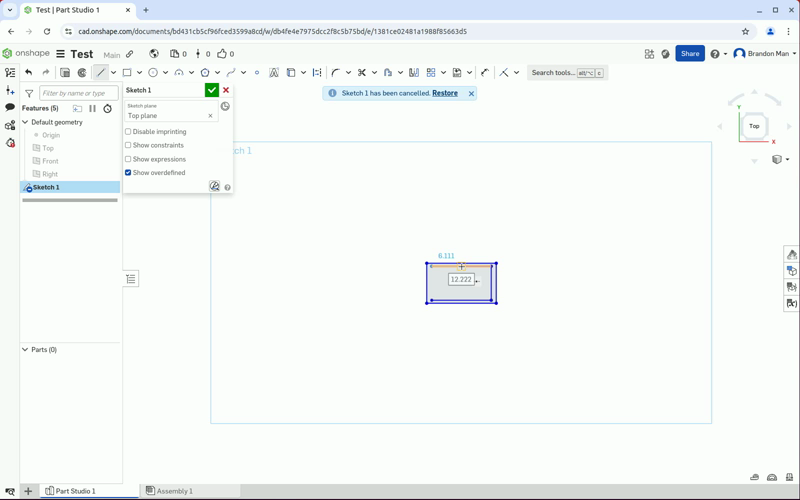
mouse_move(431, 300)
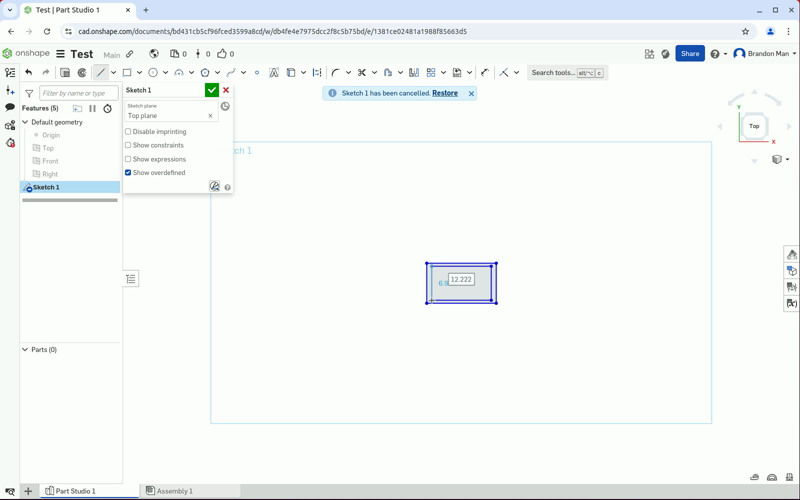
key_up(shift)
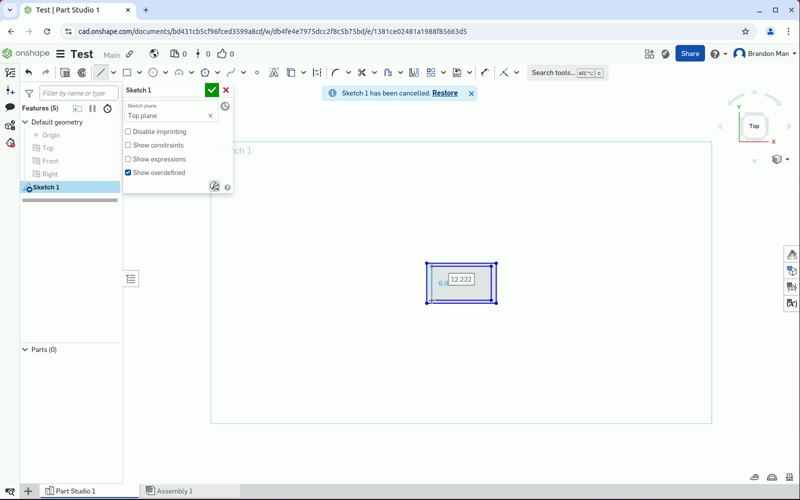
click(431, 300)
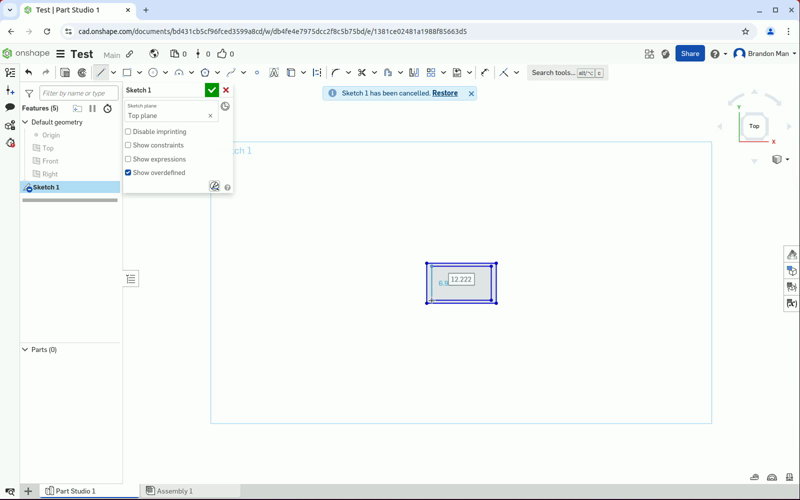
key(esc)
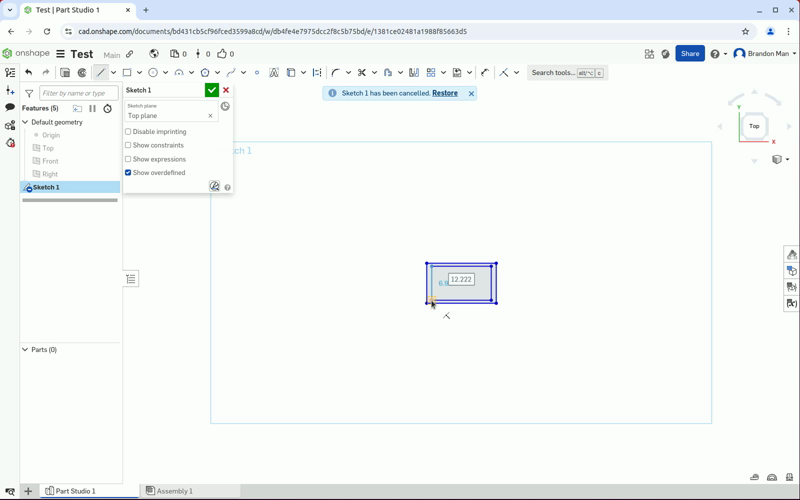
mouse_move(493, 278)
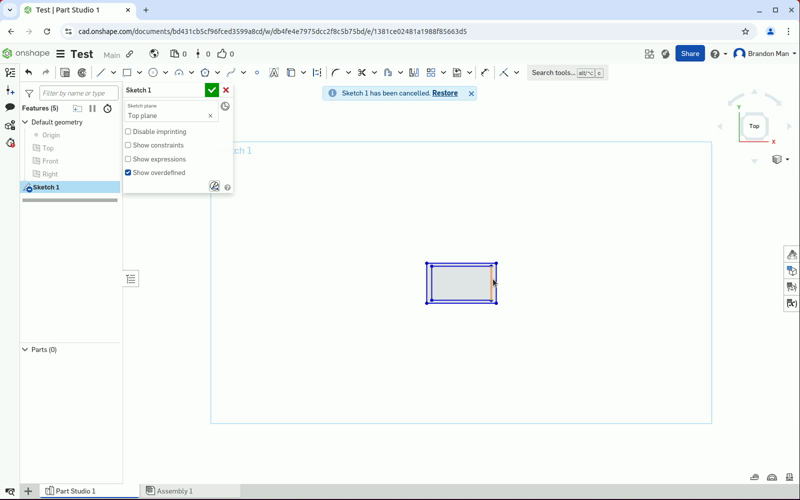
scroll(6)
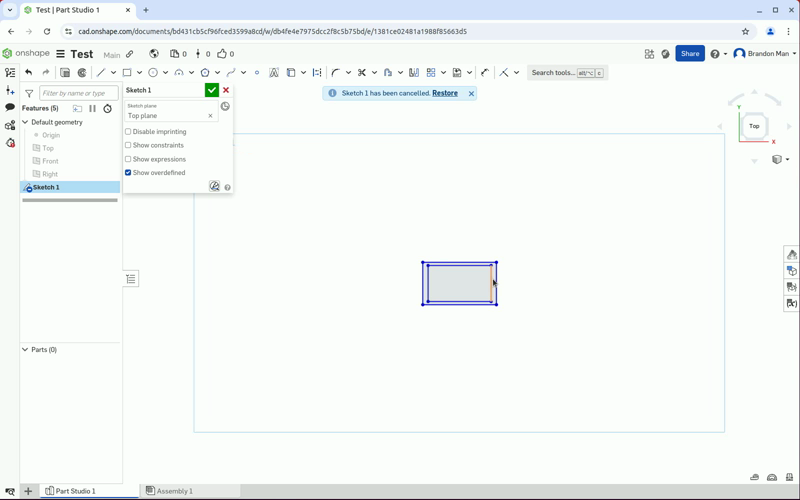
scroll(6)
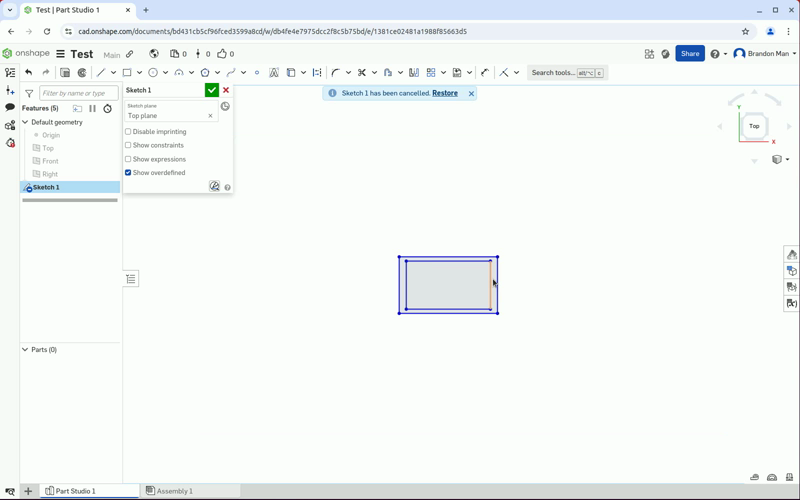
scroll(6)
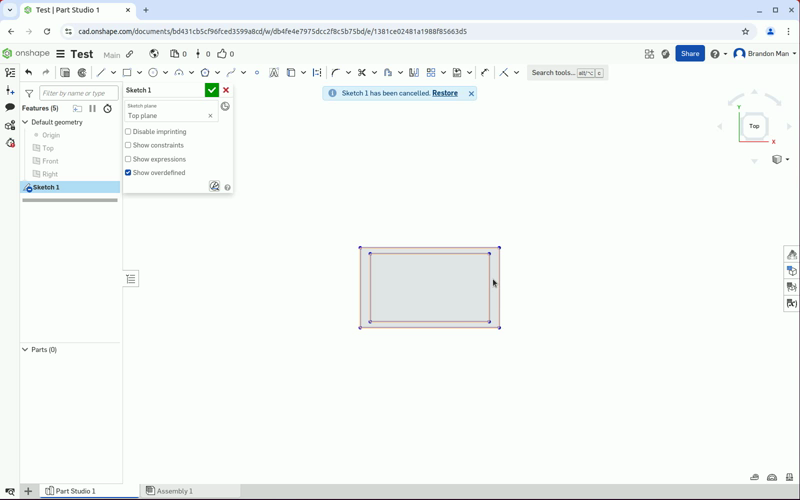
scroll(6)
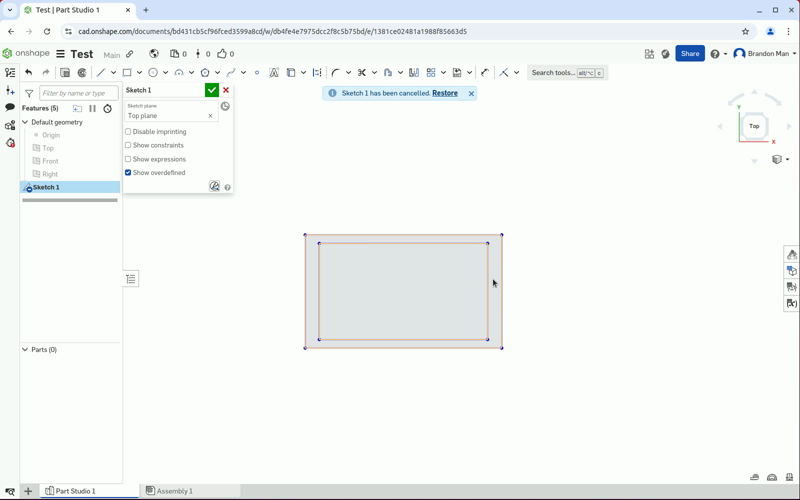
scroll(6)
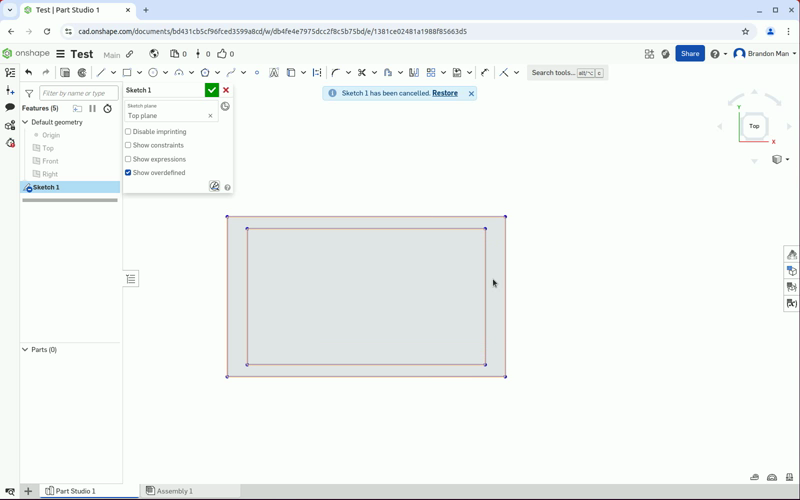
scroll(6)
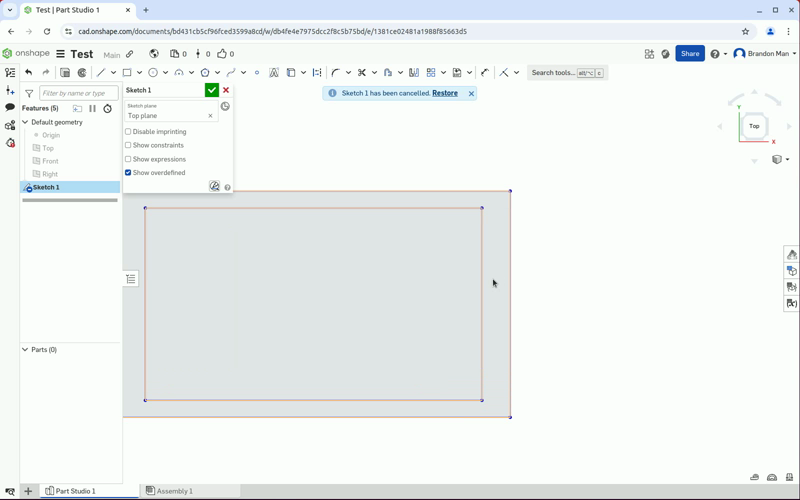
scroll(6)
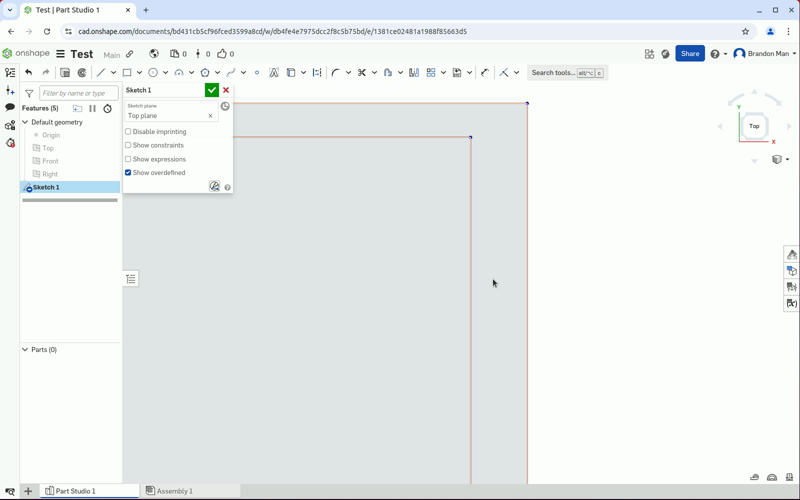
click(493, 278)
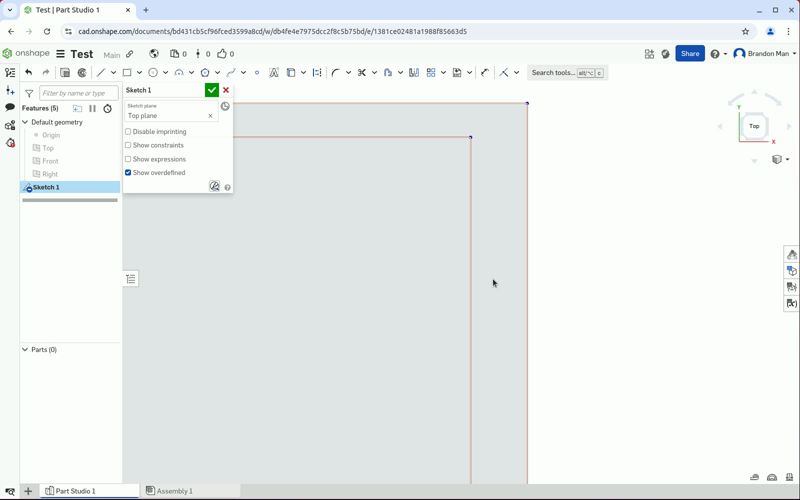
scroll(-6)
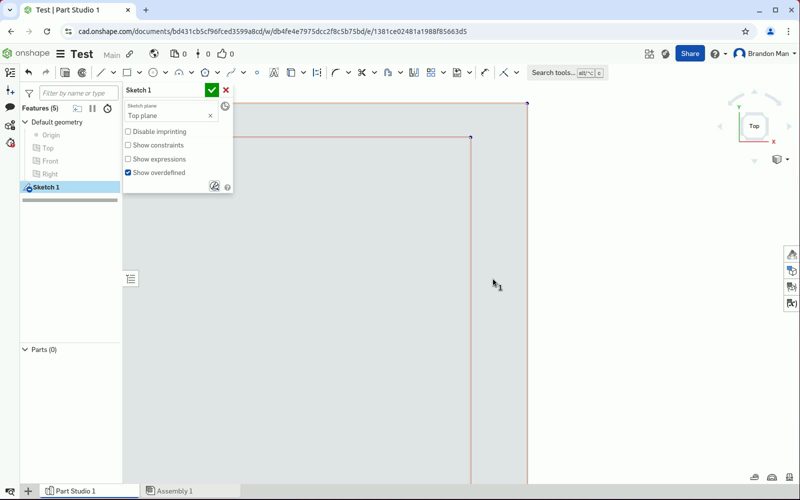
scroll(-6)
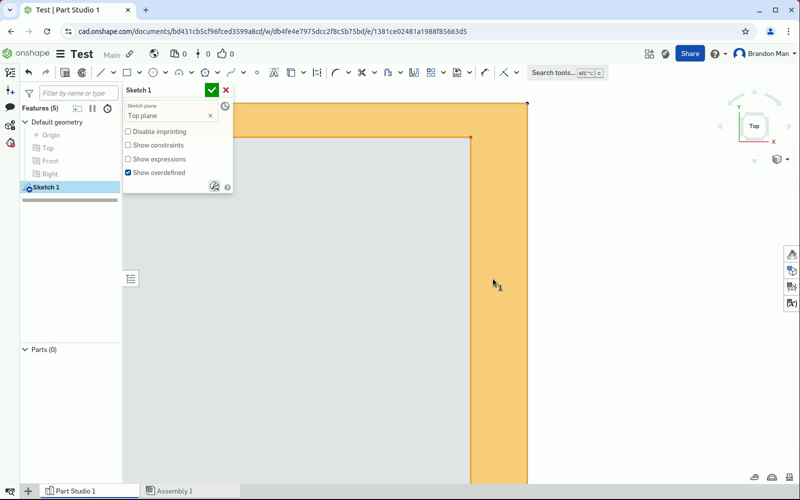
scroll(-6)
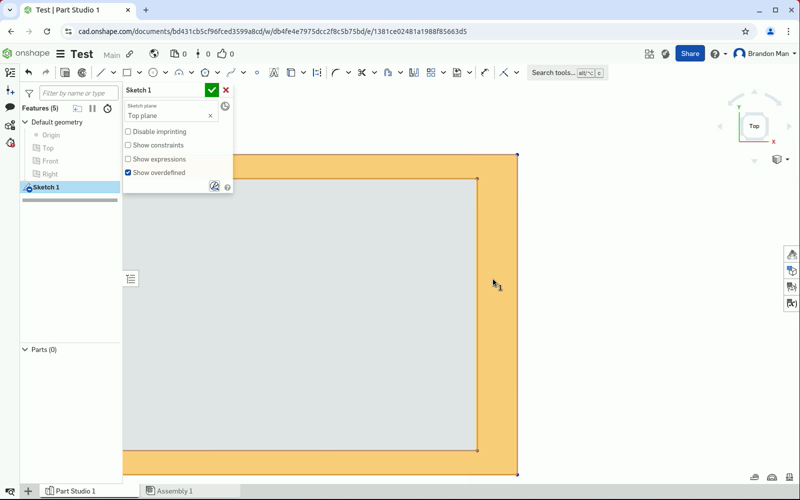
scroll(-6)
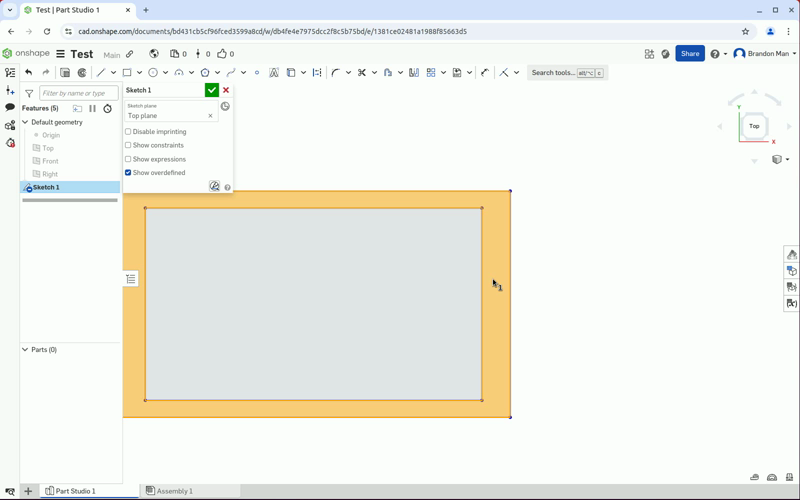
scroll(-6)
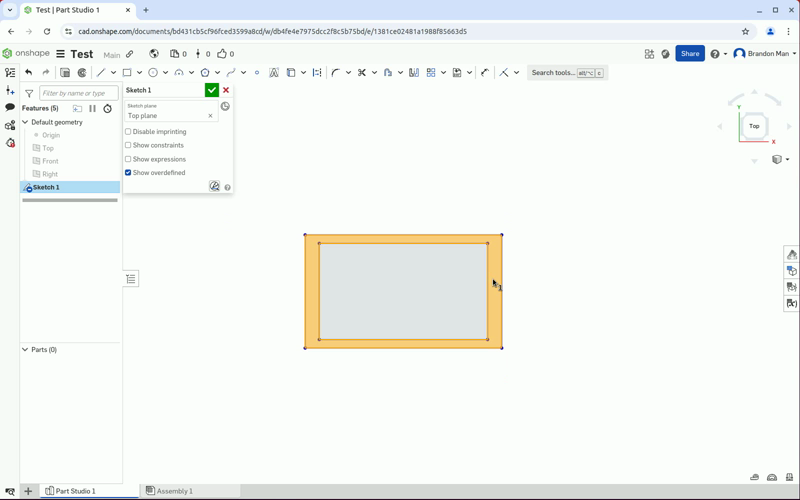
scroll(-6)
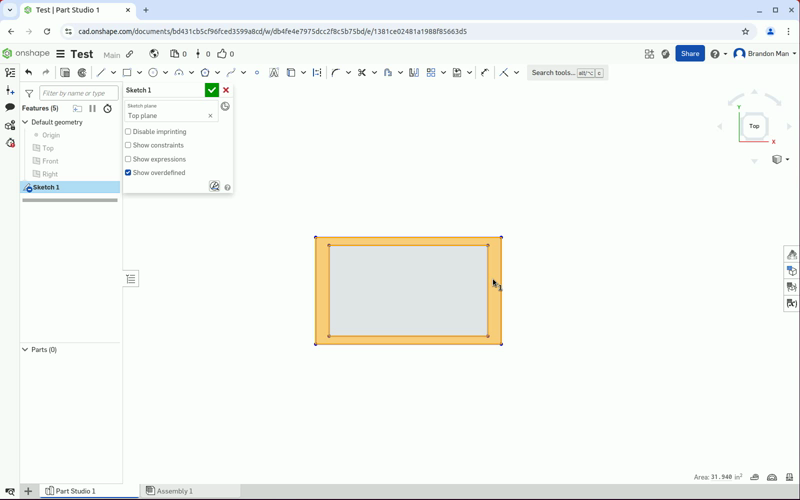
scroll(-6)
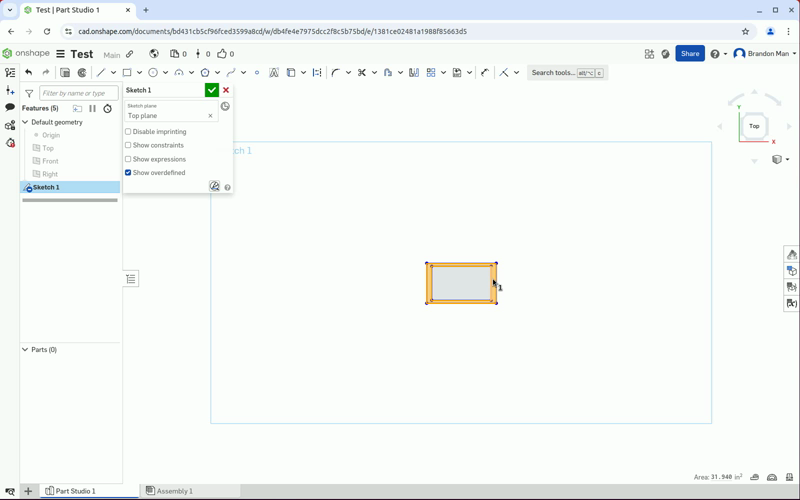
mouse_move(73, 352)
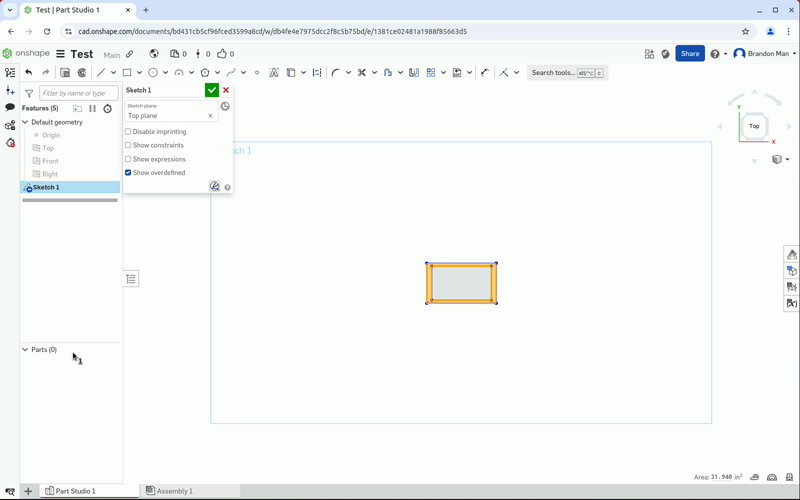
key(shift+y)
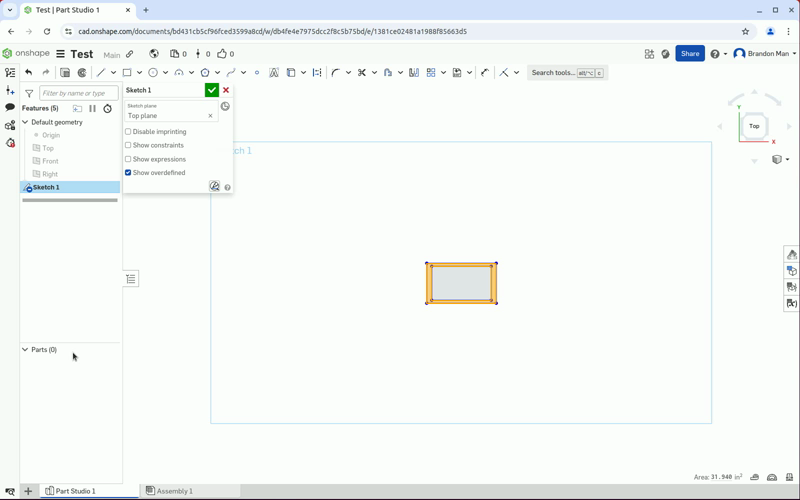
key(shift+e)
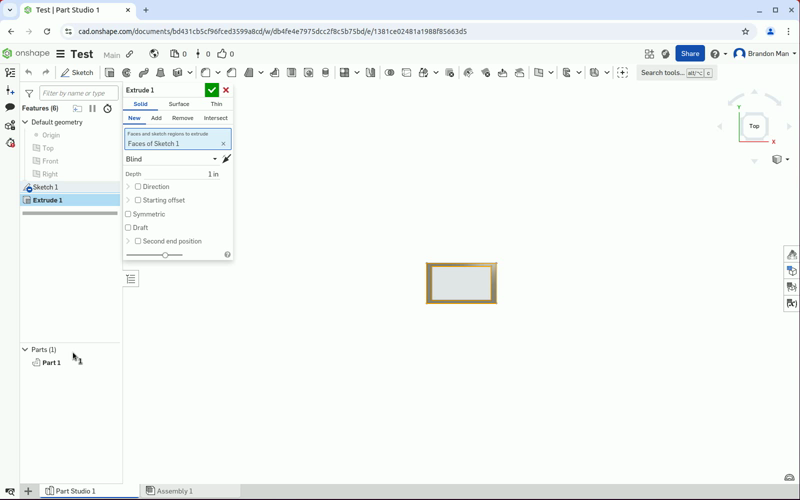
mouse_move(143, 106)
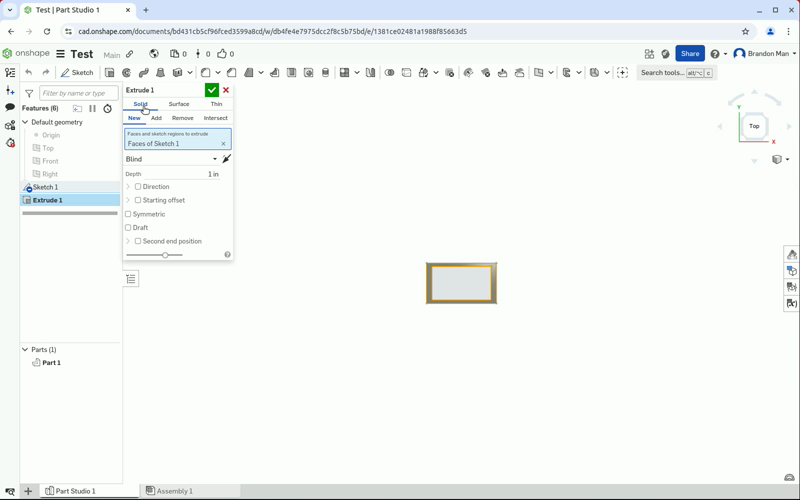
click(143, 106)
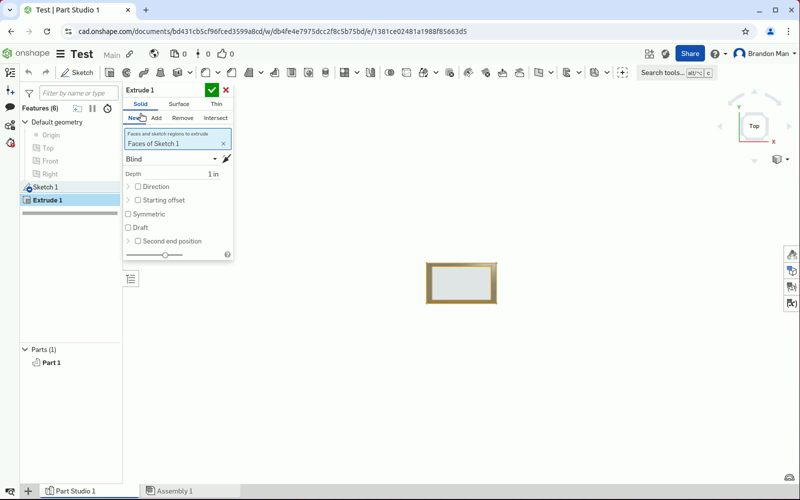
mouse_move(137, 120)
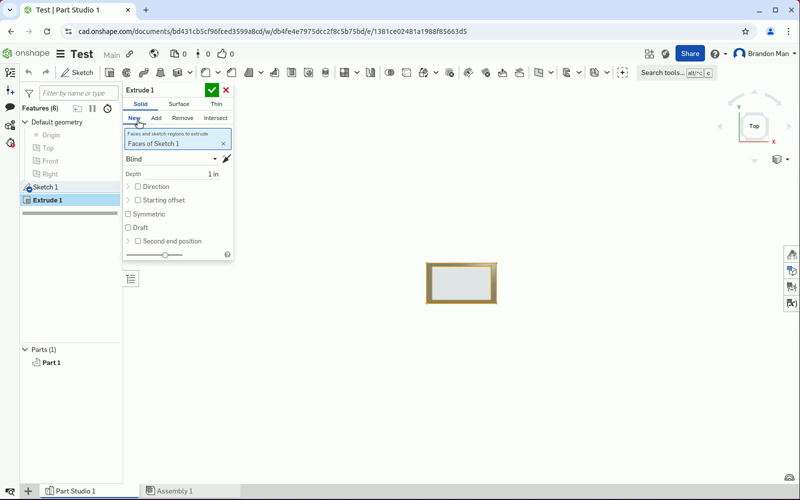
click(137, 120)
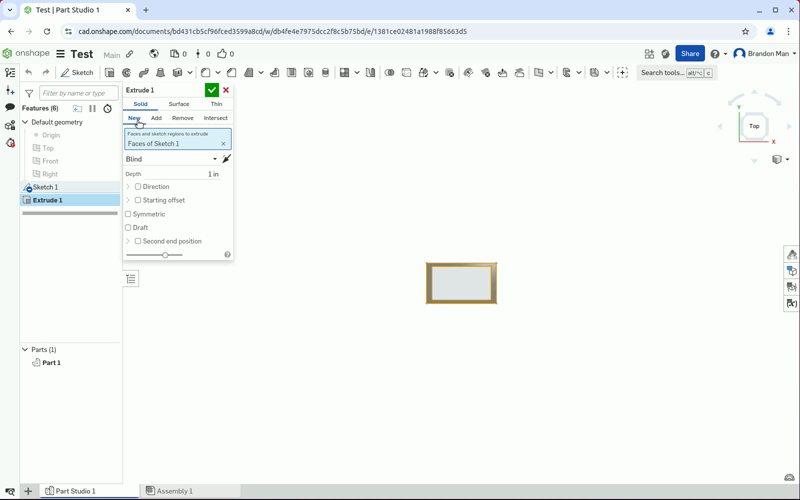
key(tab, 4)
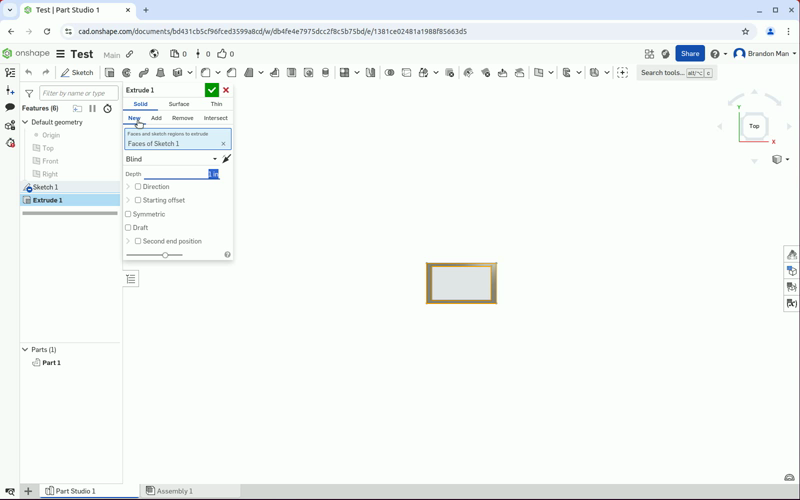
text(12.276)
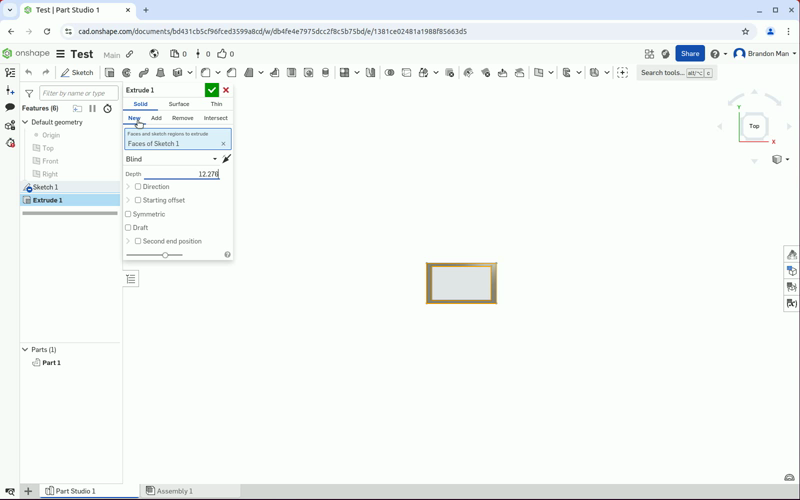
key(enter)
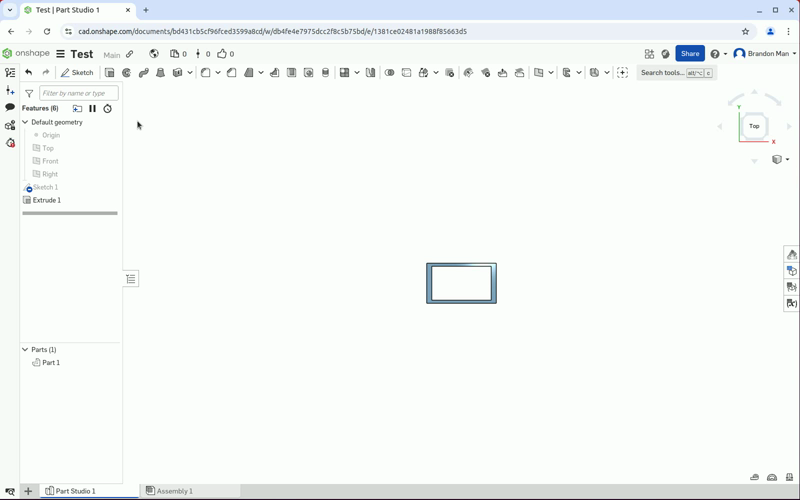
key(shift+h)
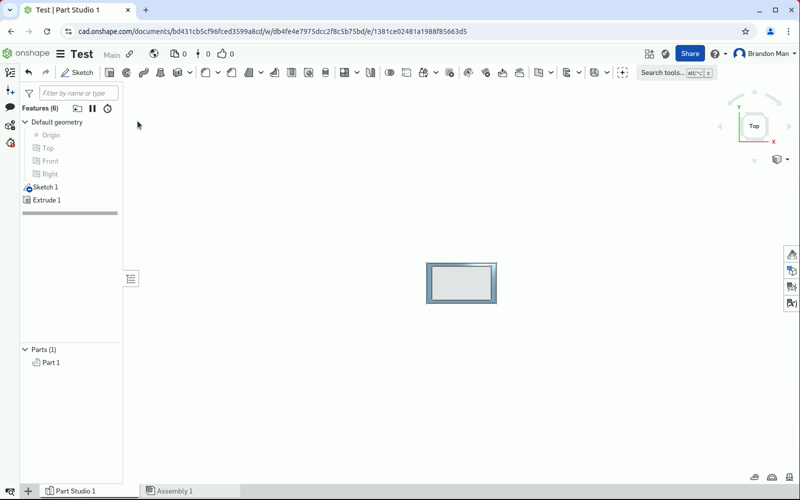
key(shift+h)
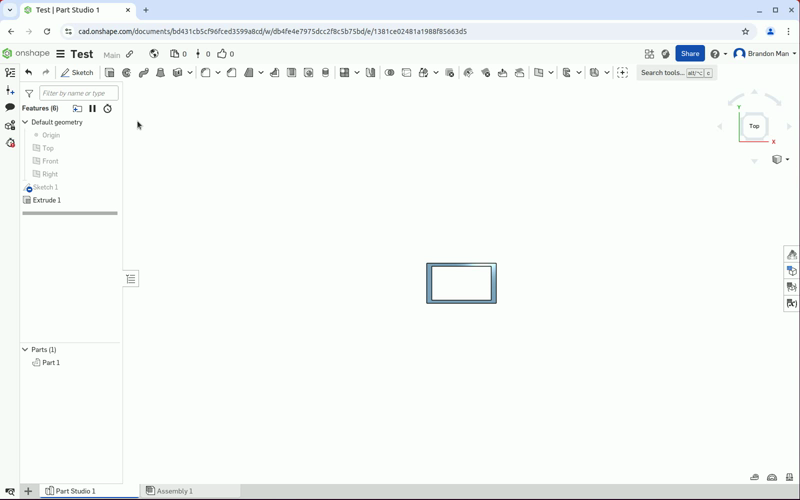
mouse_move(73, 189)
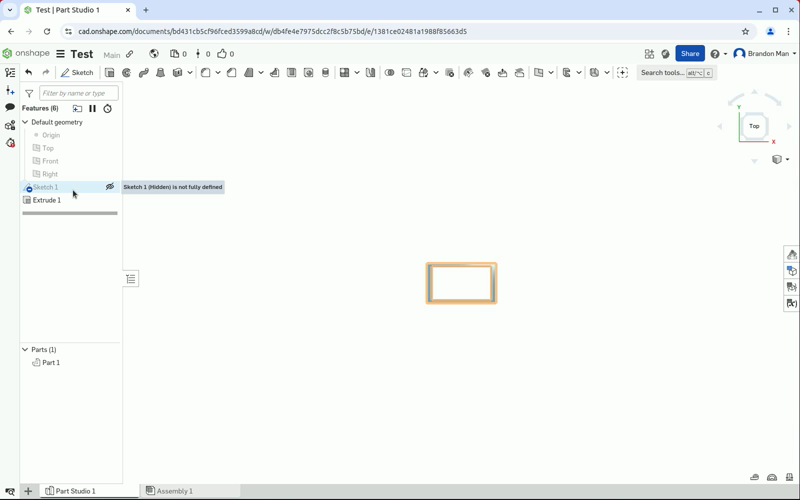
click(73, 189)
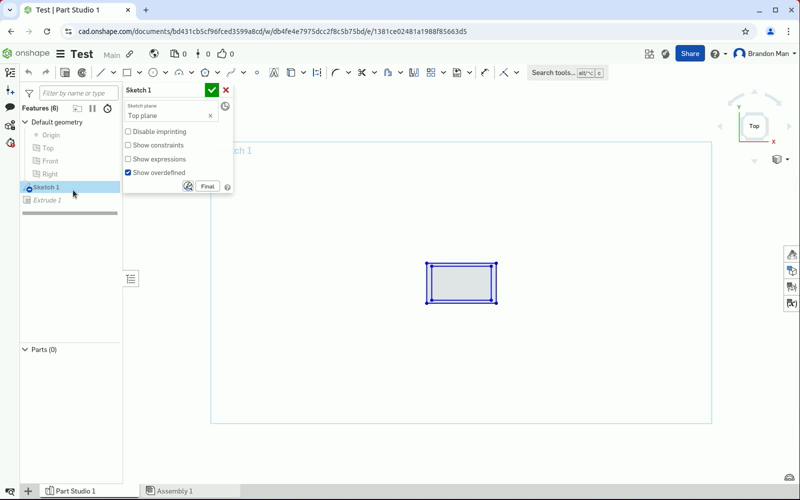
mouse_move(229, 92)
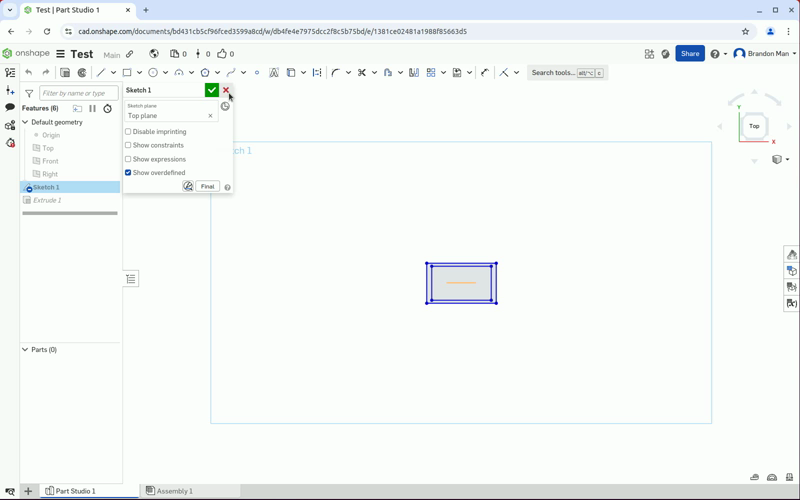
click(229, 92)
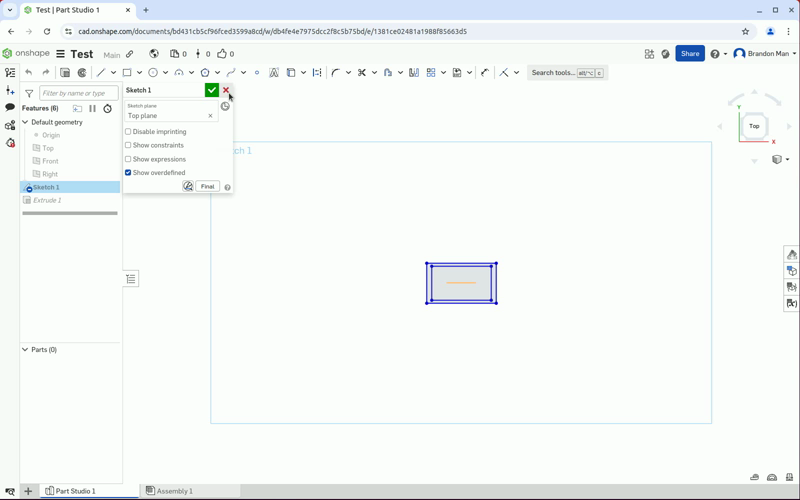
key(shift+s)
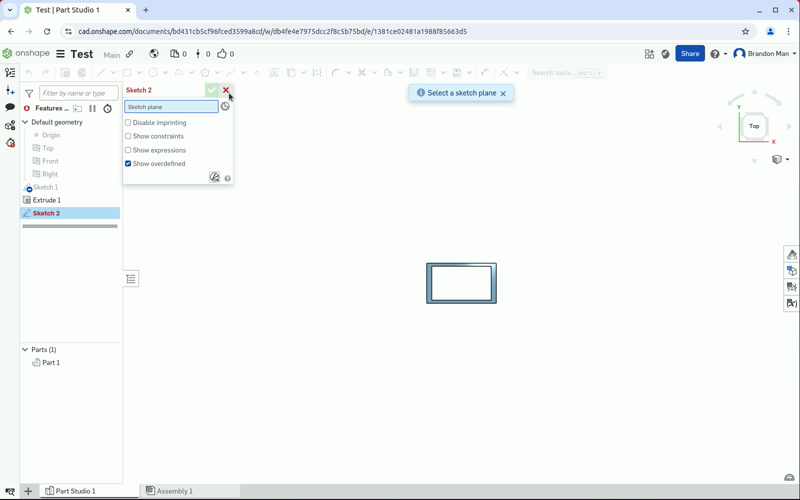
mouse_move(73, 150)
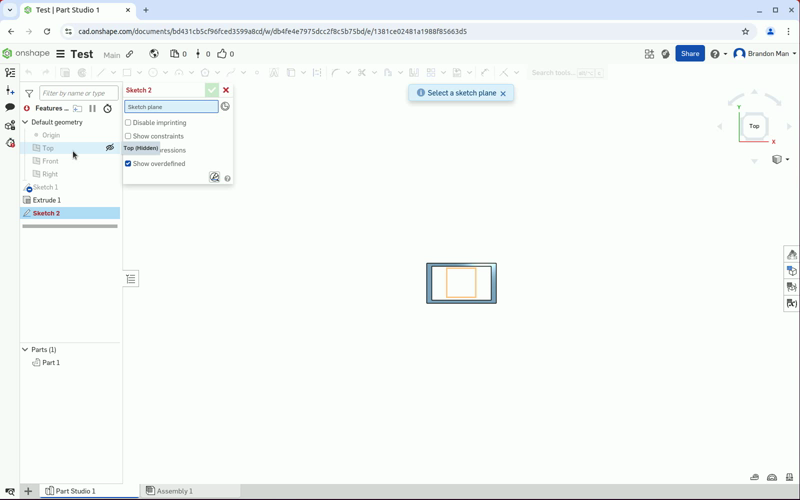
click(73, 150)
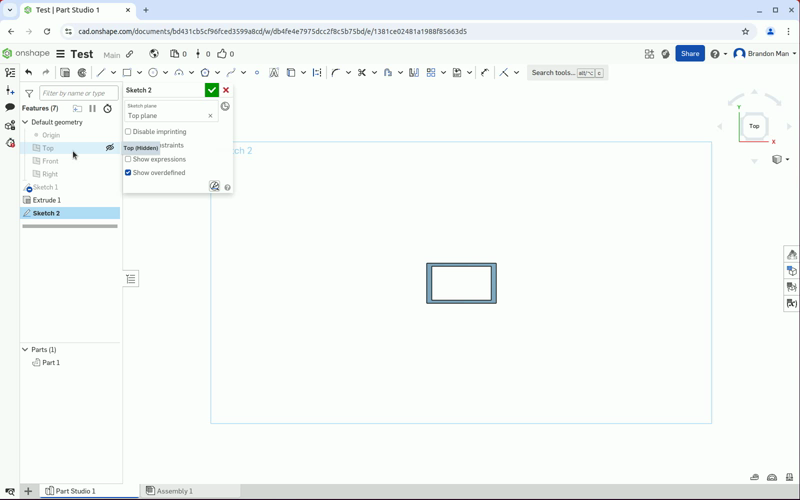
mouse_move(73, 352)
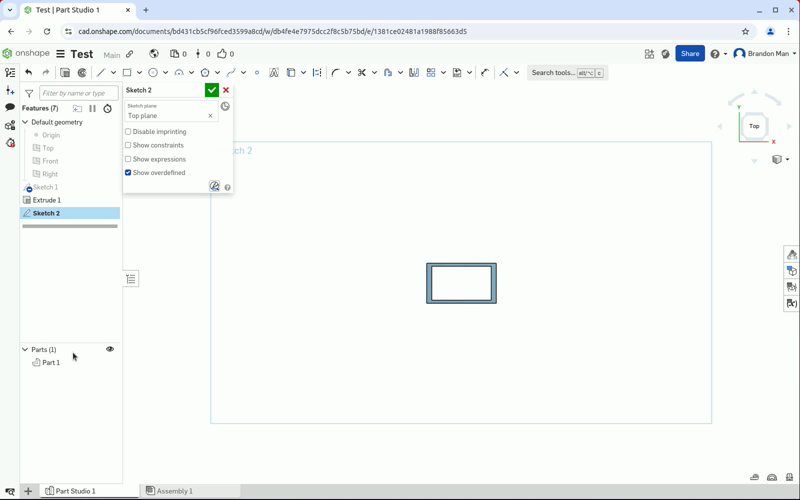
key(y)
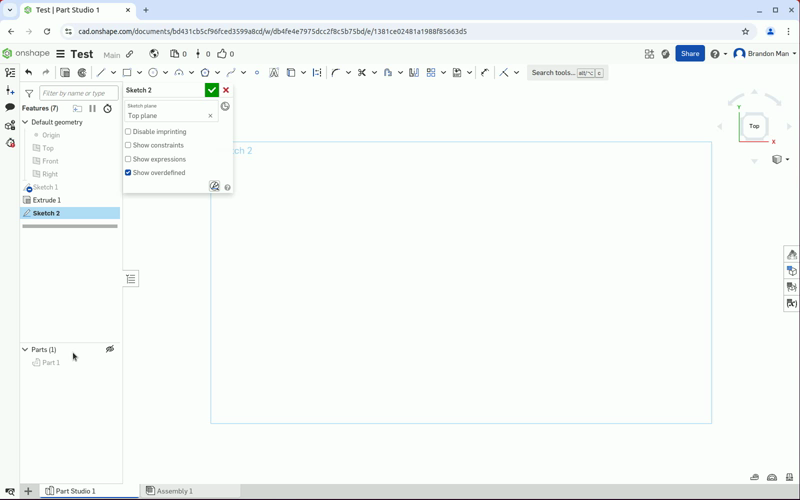
key(l)
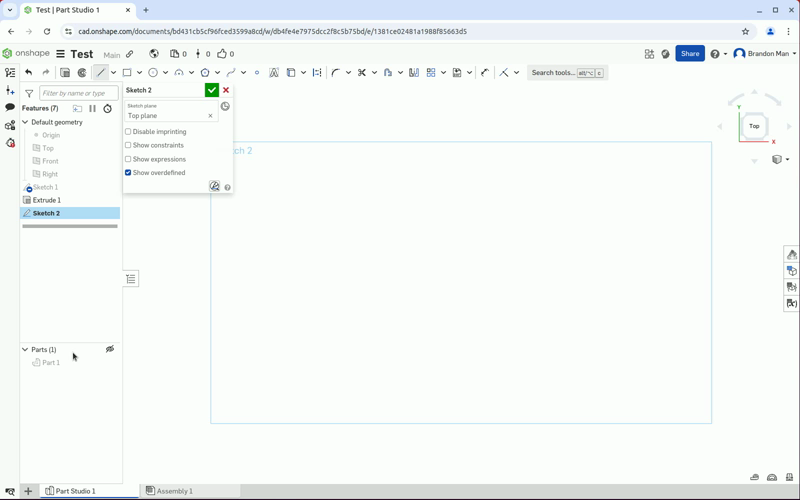
key_down(shift)
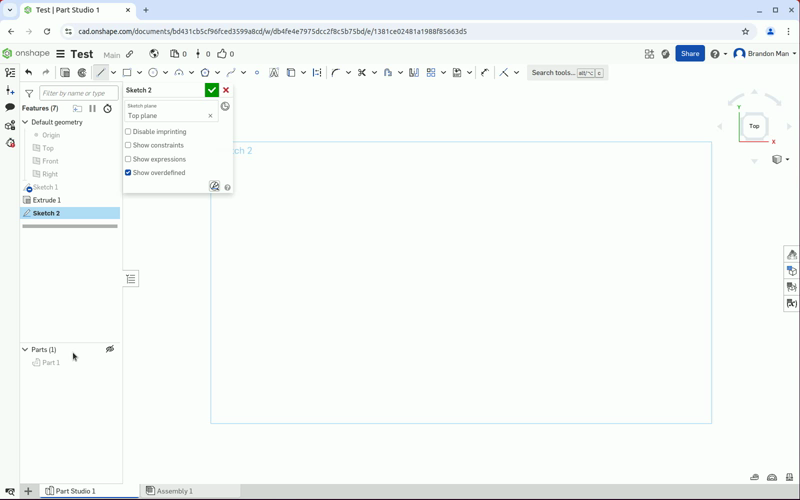
mouse_move(431, 299)
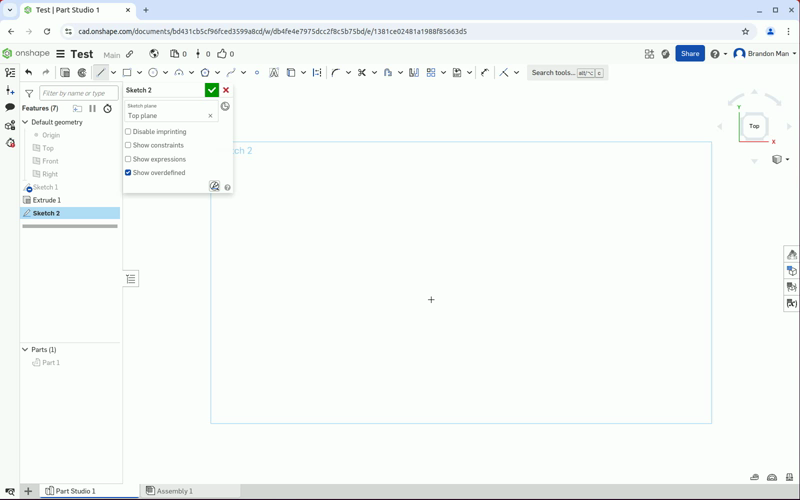
click(431, 299)
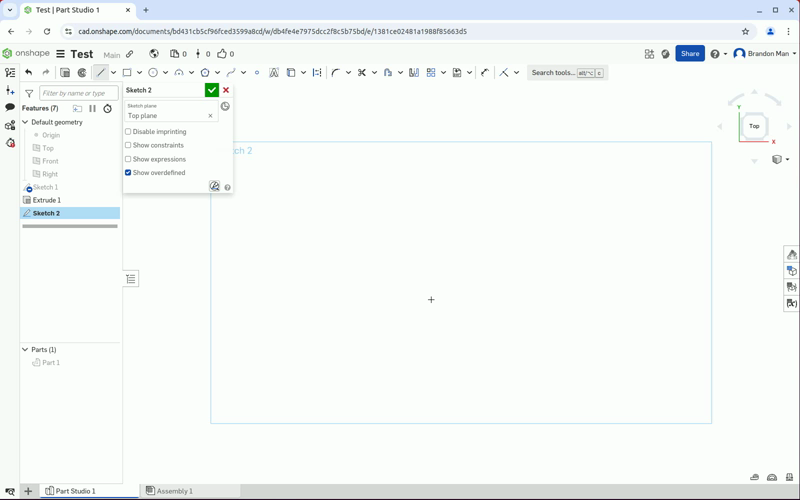
key_up(shift)
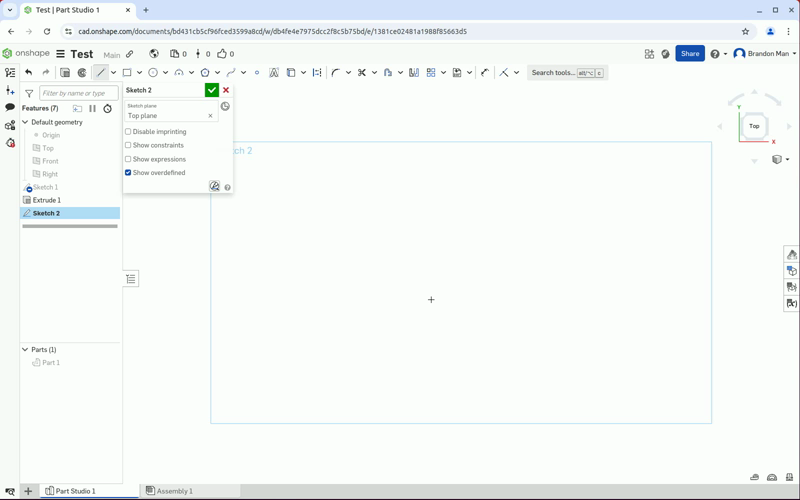
key_down(shift)
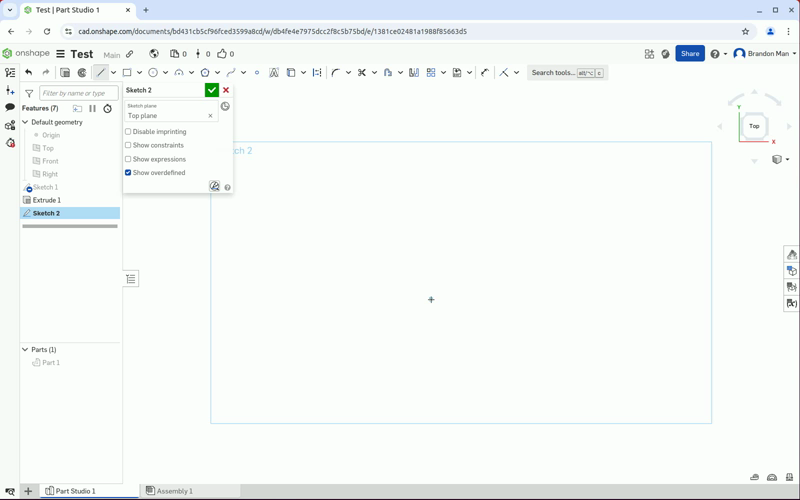
mouse_move(492, 299)
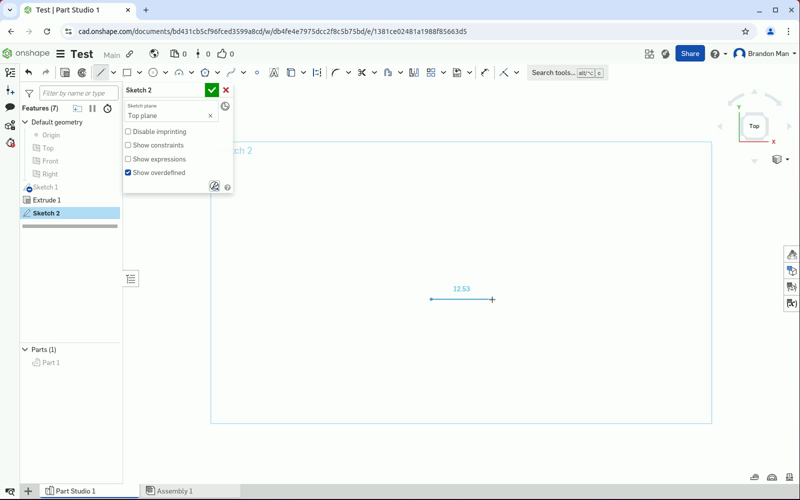
click(492, 299)
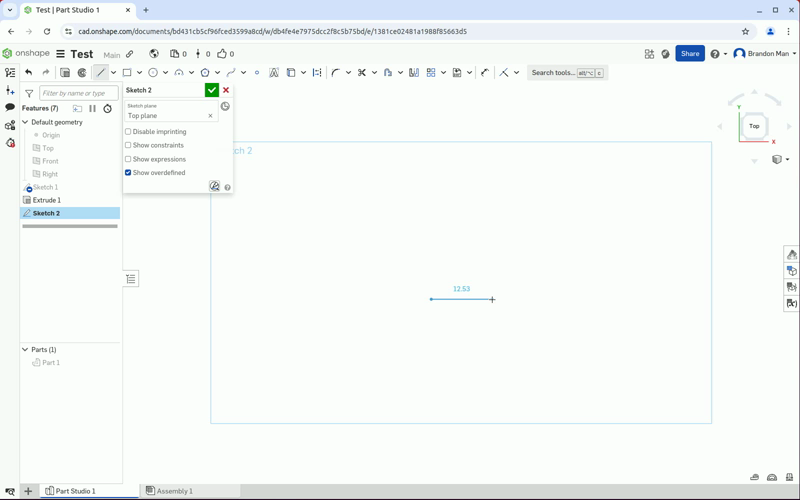
key_up(shift)
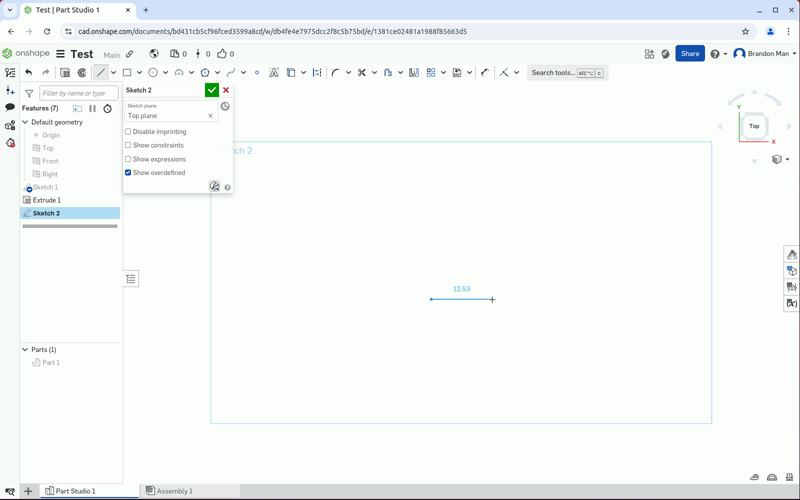
key_down(shift)
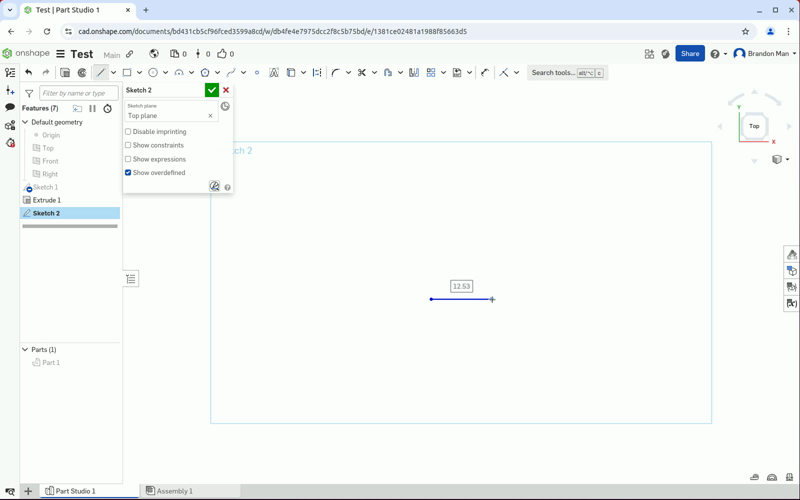
mouse_move(522, 299)
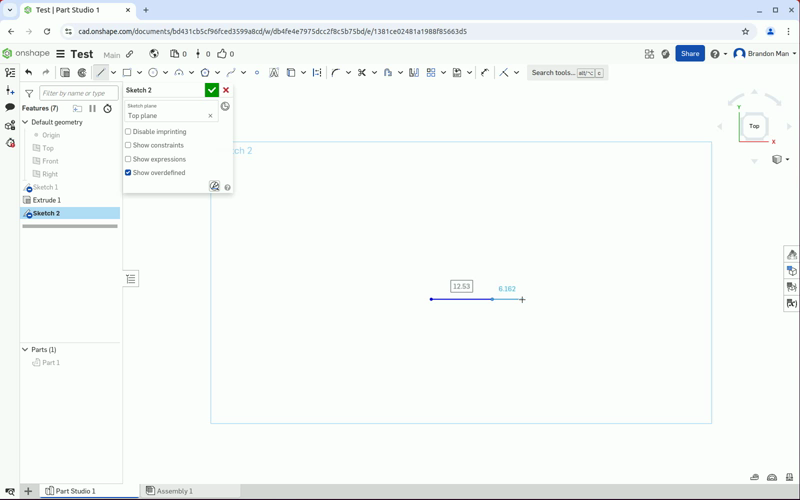
mouse_move(492, 264)
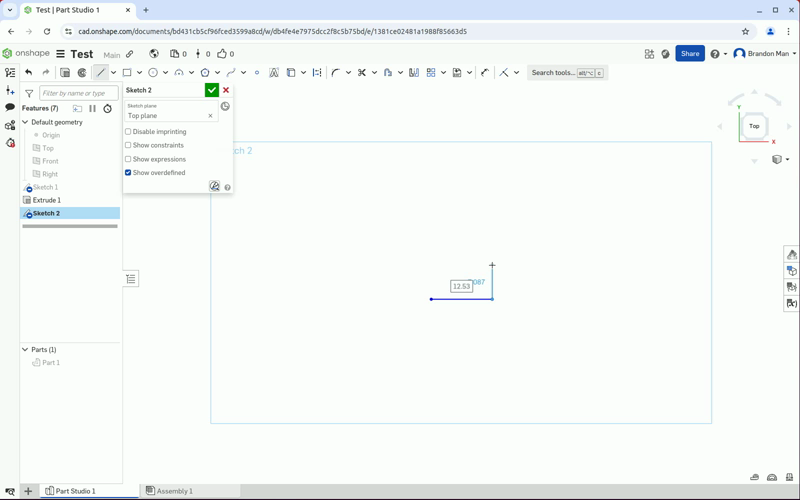
click(492, 264)
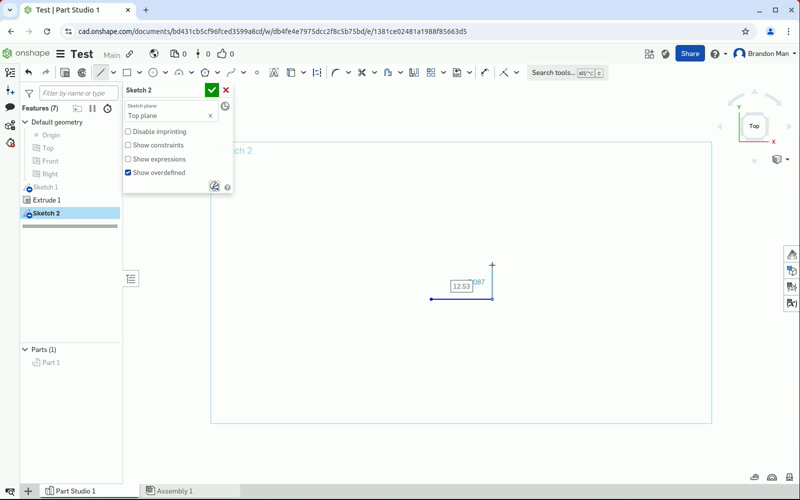
key_up(shift)
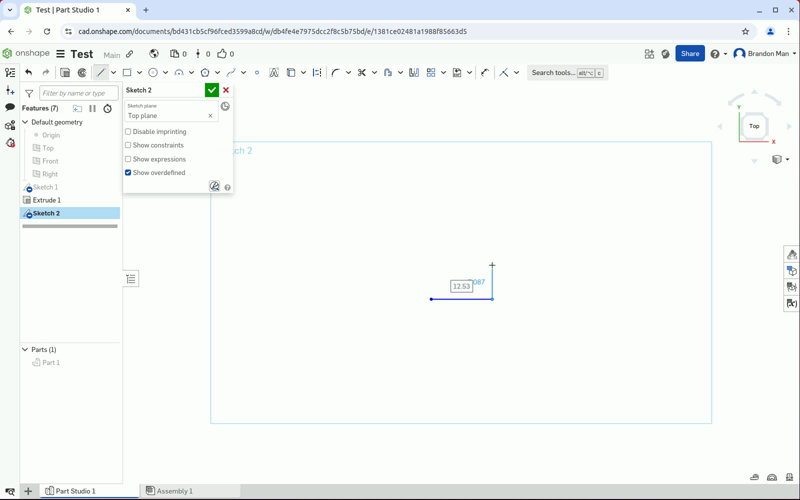
key_down(shift)
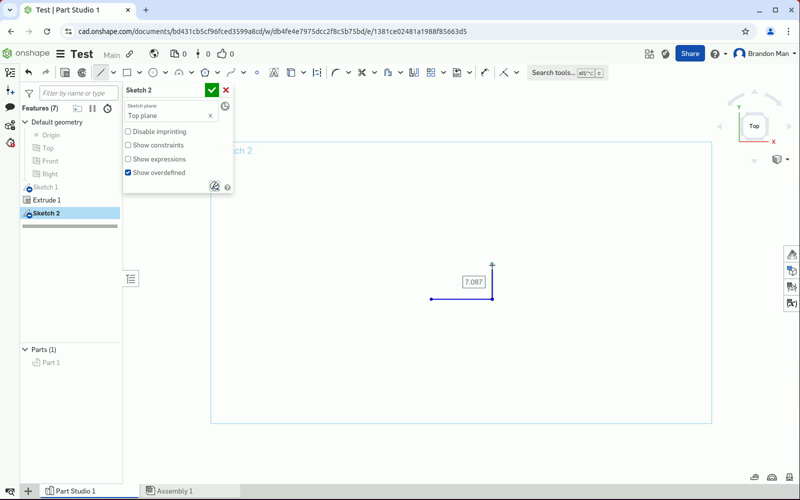
mouse_move(431, 264)
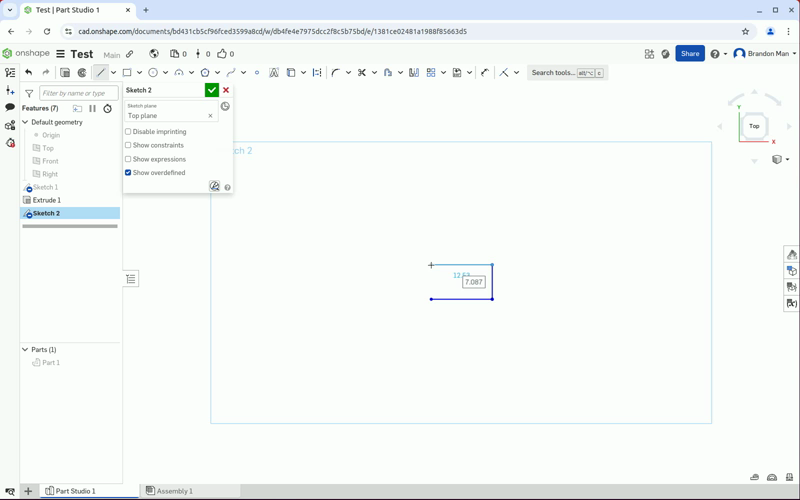
click(431, 264)
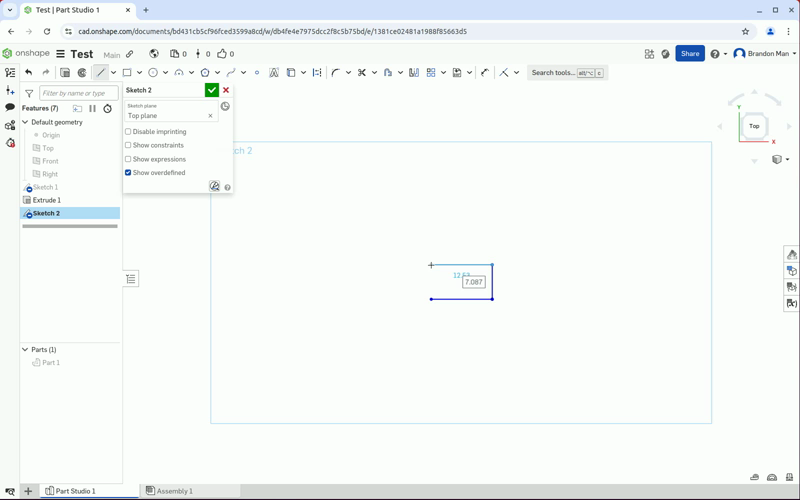
key_up(shift)
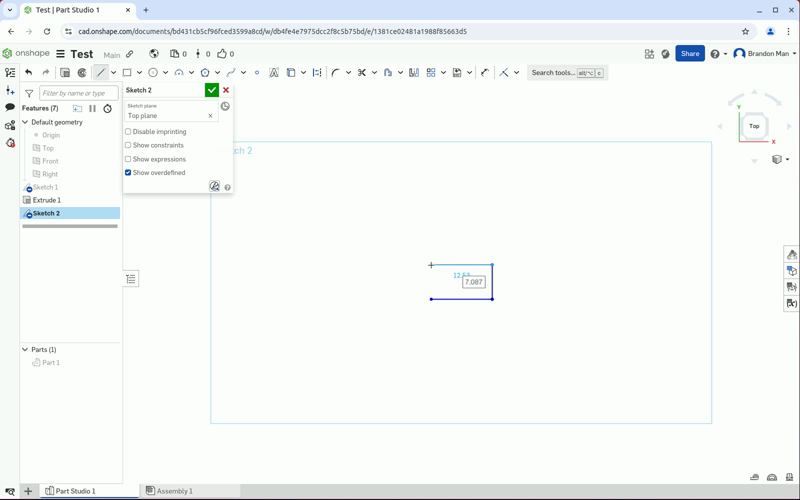
mouse_move(461, 264)
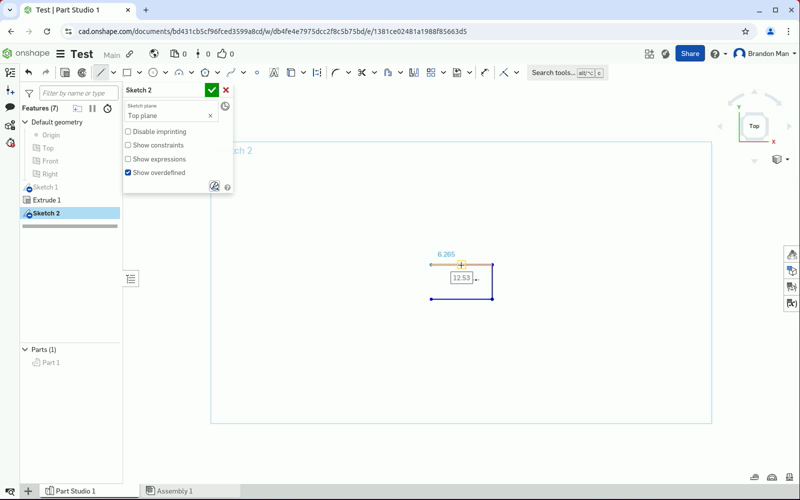
key_down(shift)
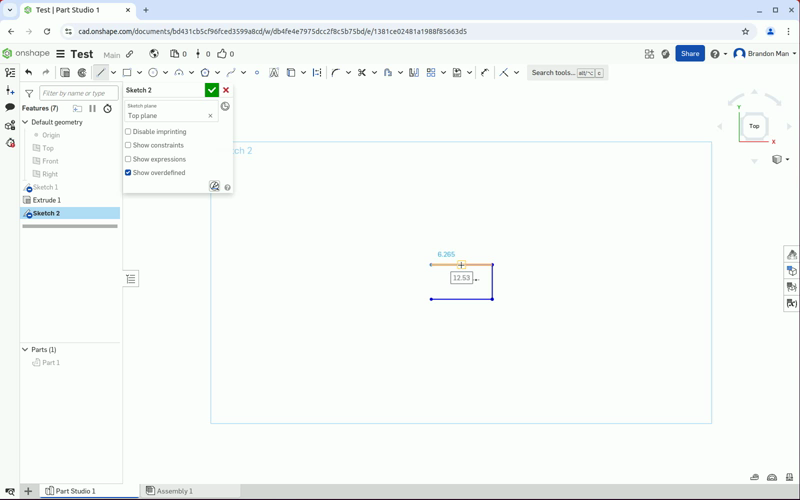
mouse_move(431, 299)
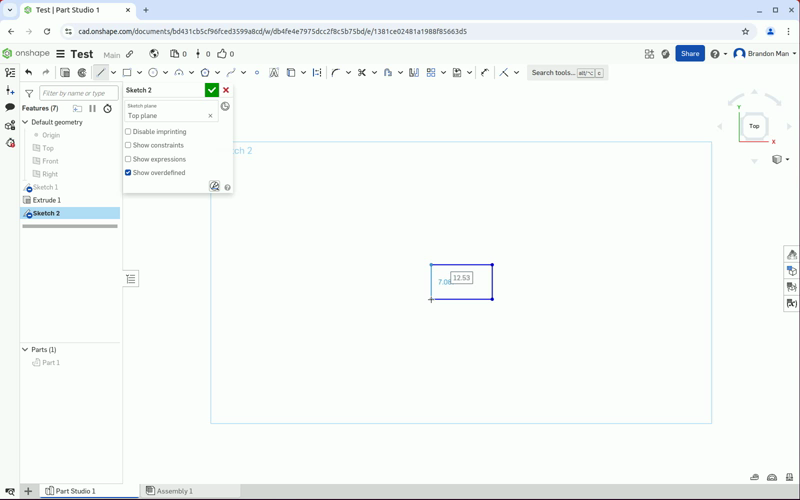
key_up(shift)
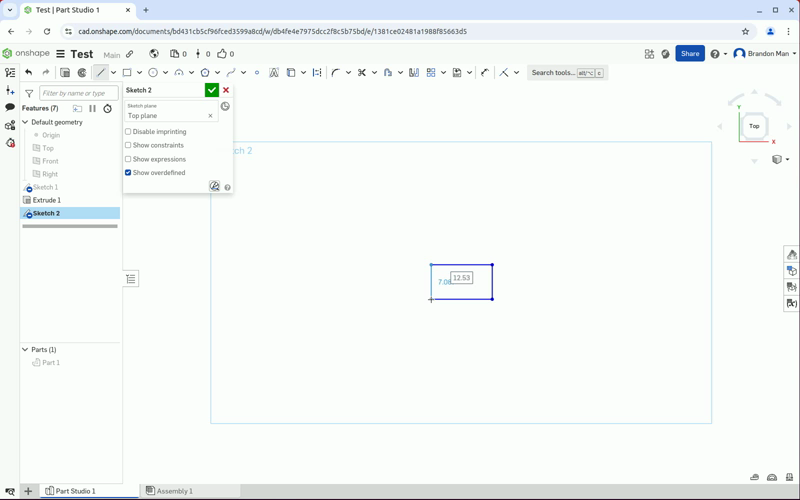
click(431, 299)
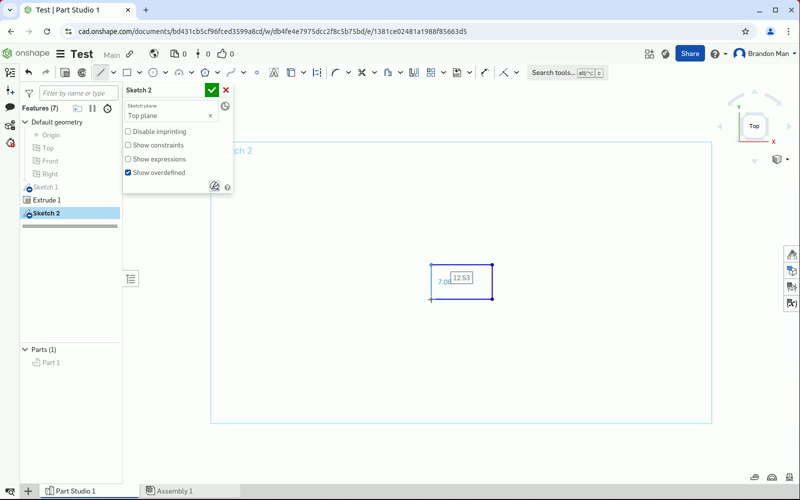
key(esc)
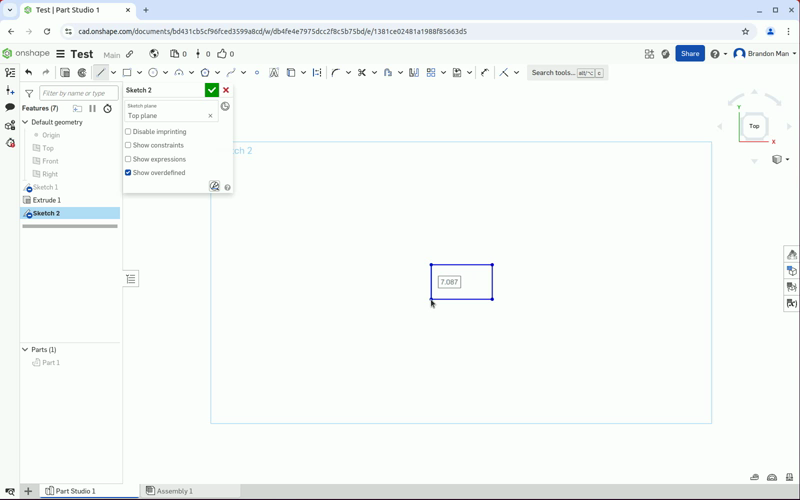
mouse_move(479, 287)
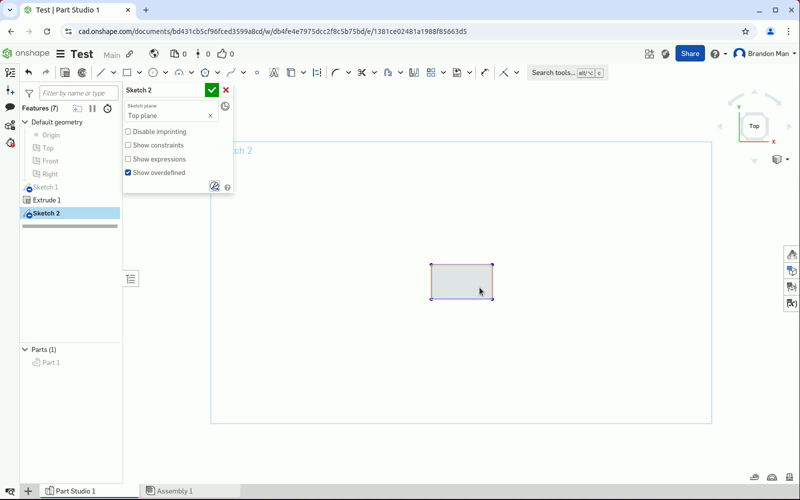
click(479, 287)
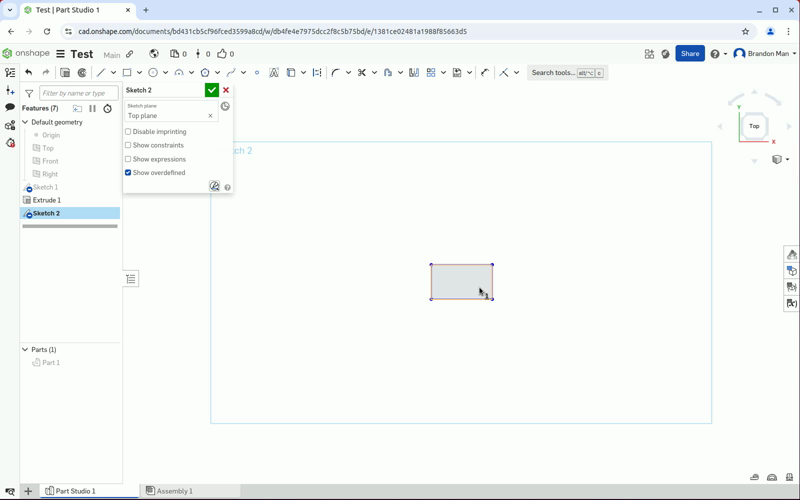
mouse_move(73, 352)
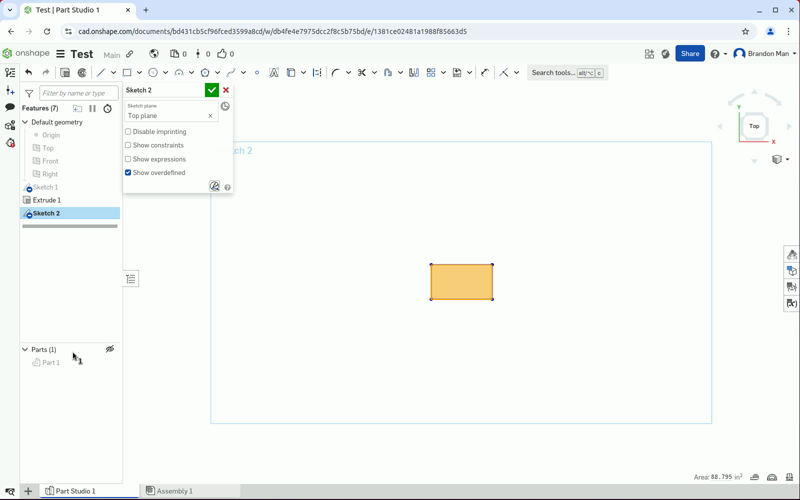
key(shift+y)
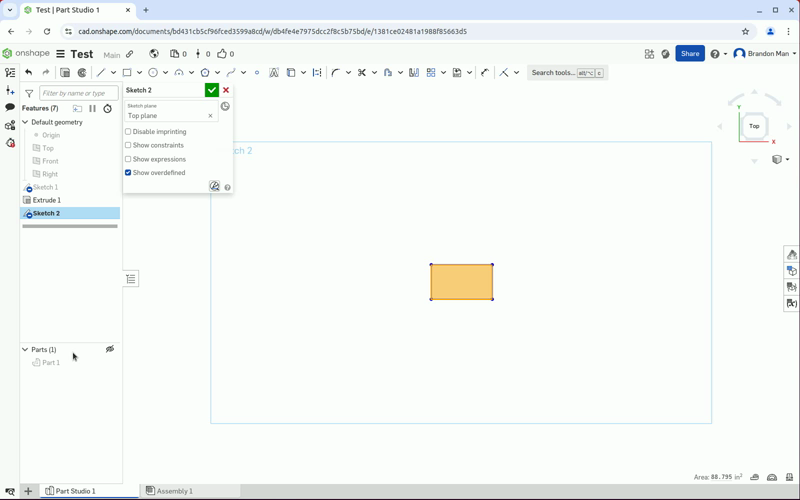
key(shift+e)
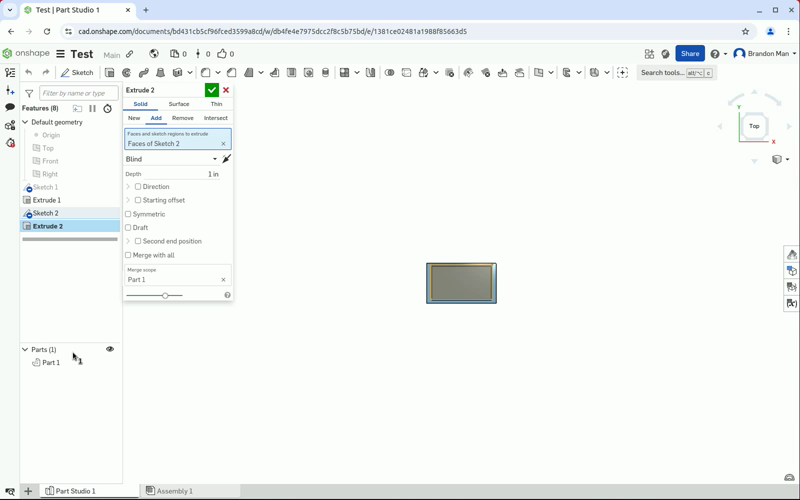
mouse_move(143, 106)
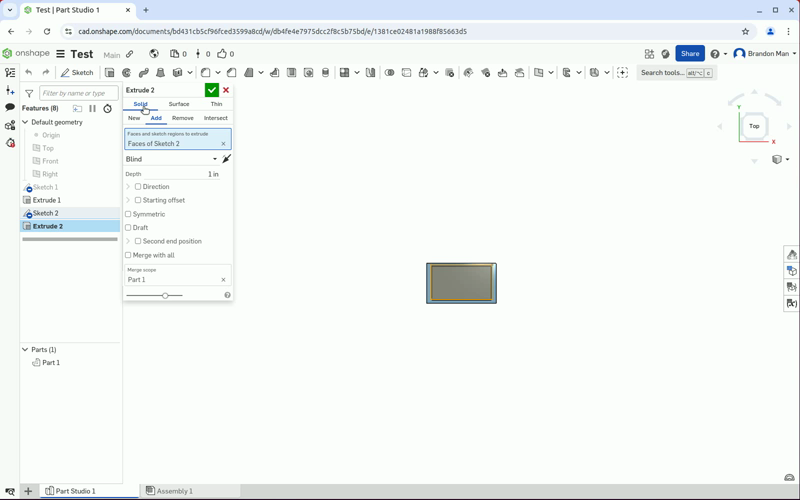
click(143, 106)
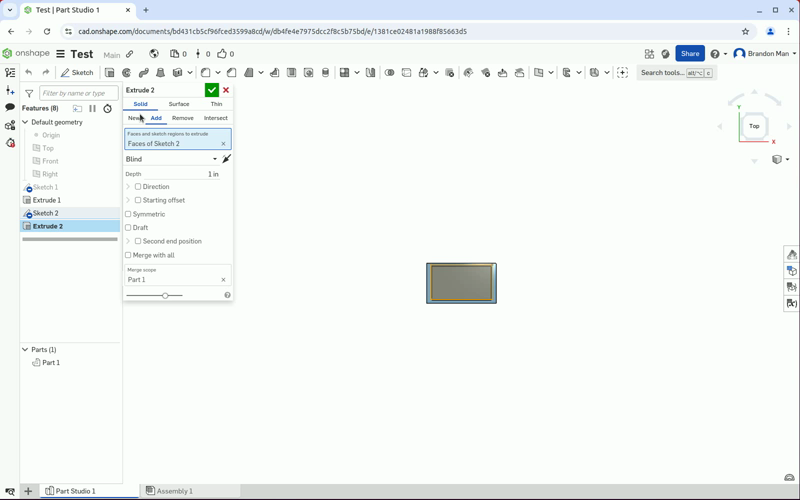
mouse_move(137, 120)
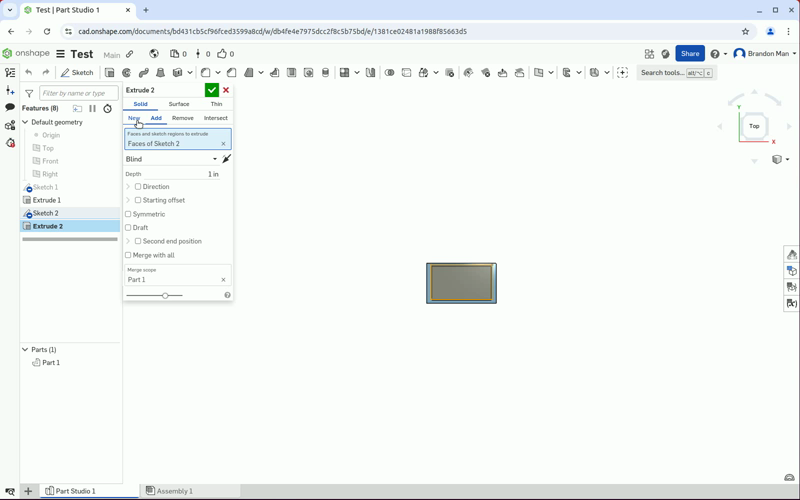
click(137, 120)
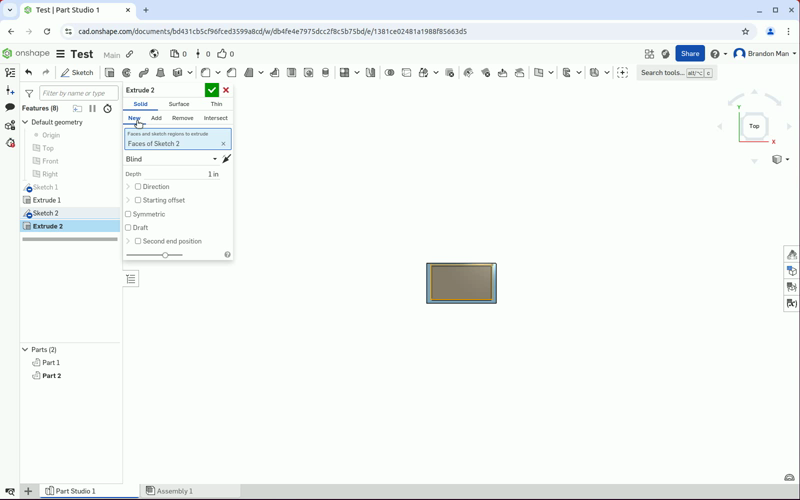
key(tab, 4)
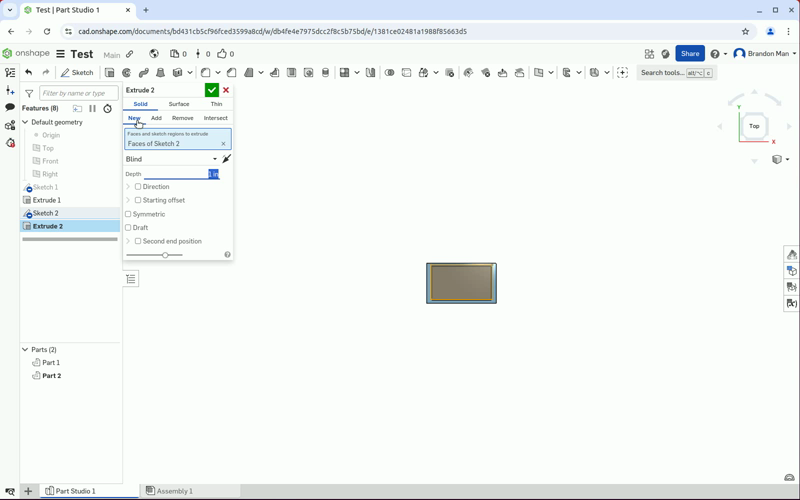
text(22.386)
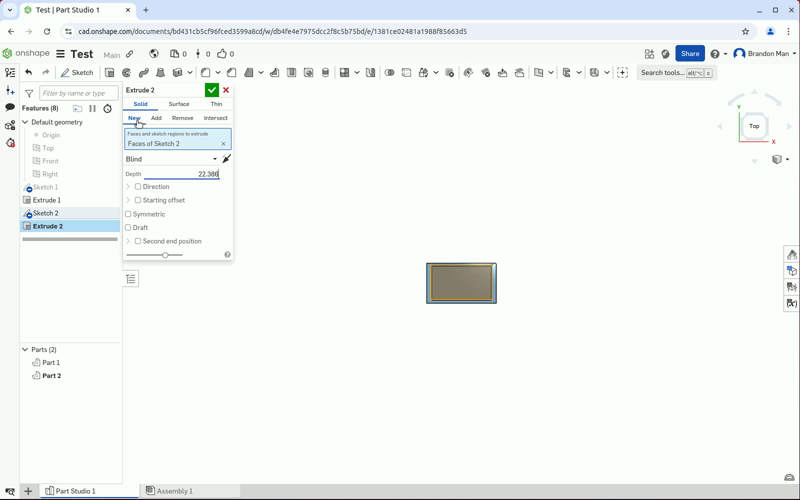
key(enter)
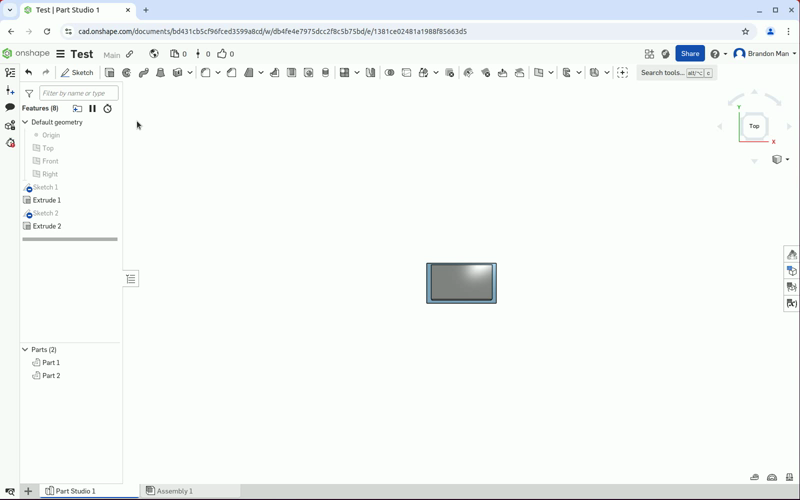
key(shift+h)
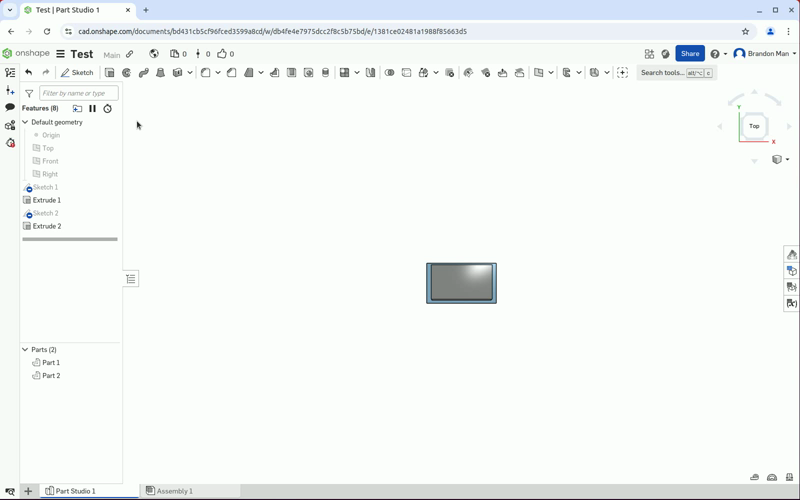
key(shift+h)
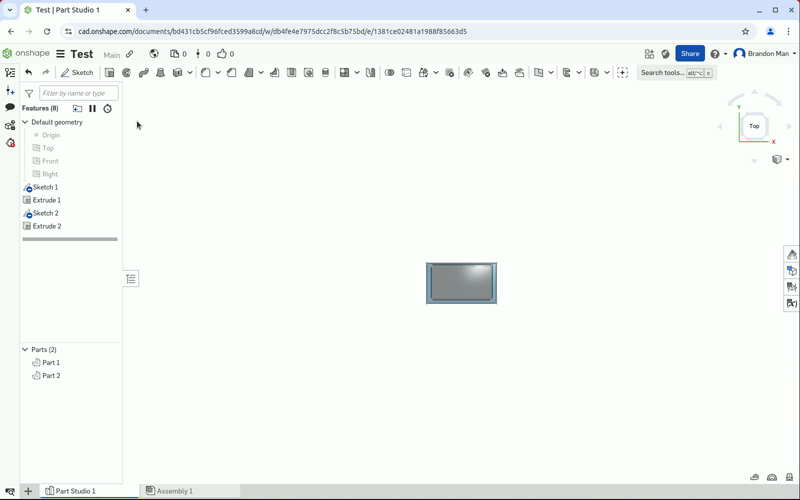
key(shift+7)
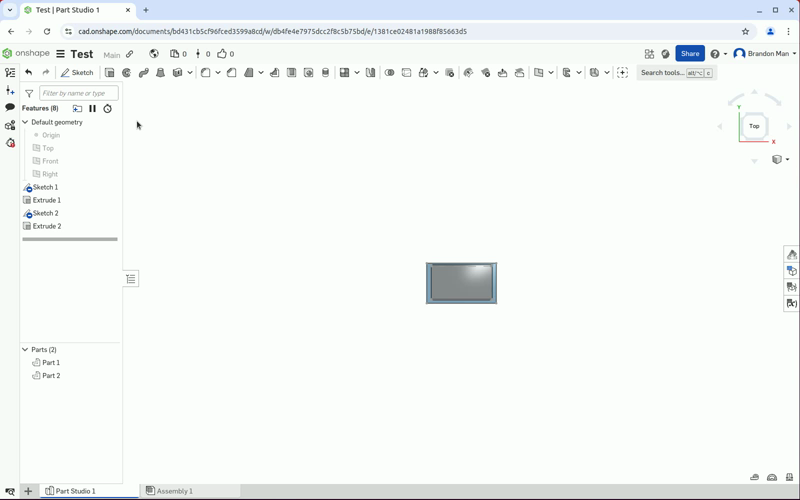
key(up, 3)
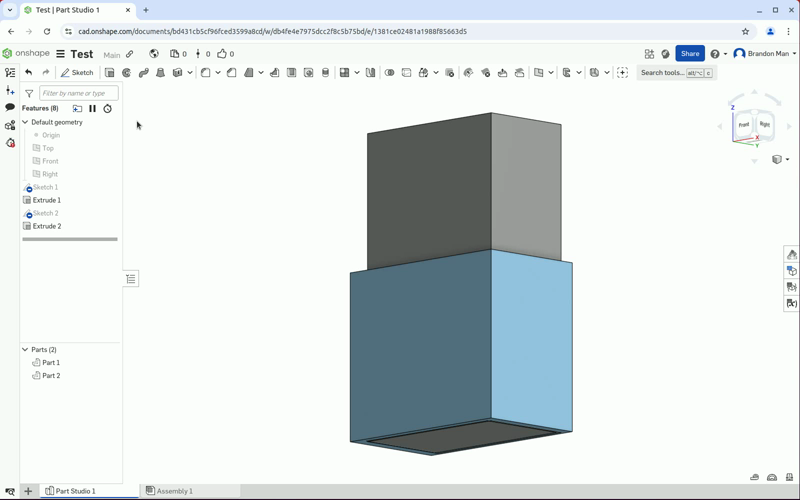
key(left, 3)
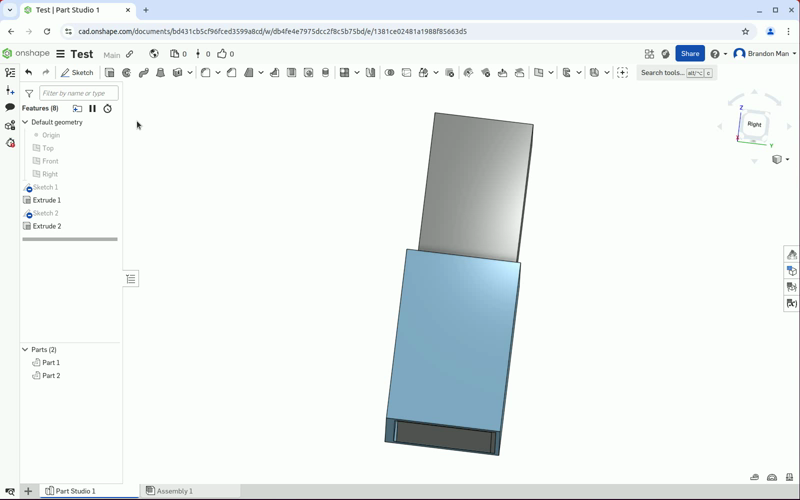
key(right, 3)
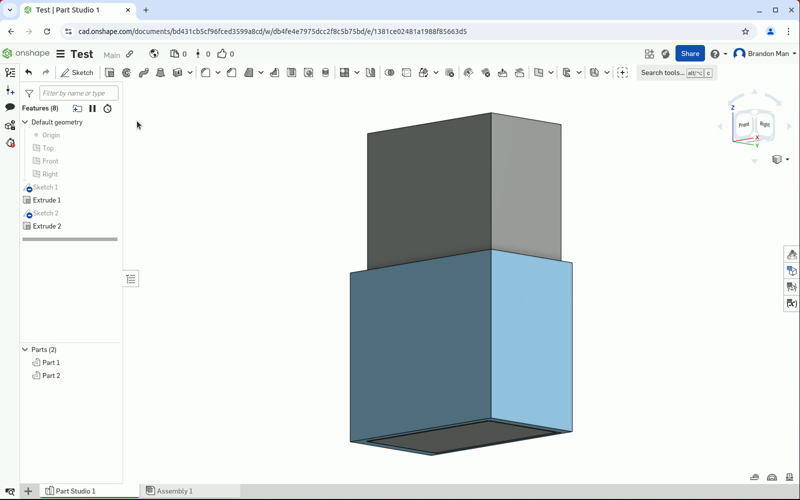
key(down, 3)
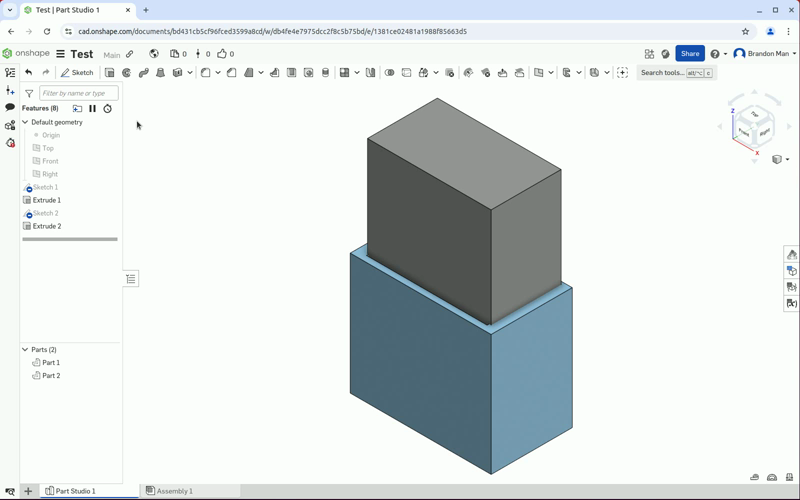
mouse_move(73, 189)
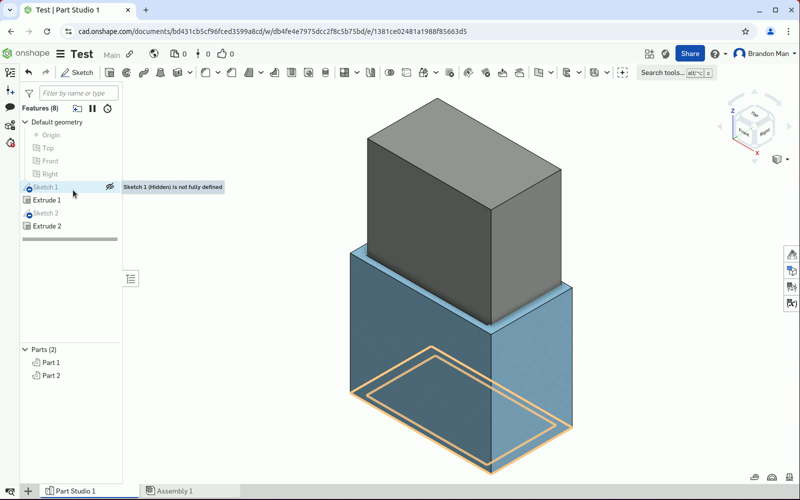
click(73, 189)